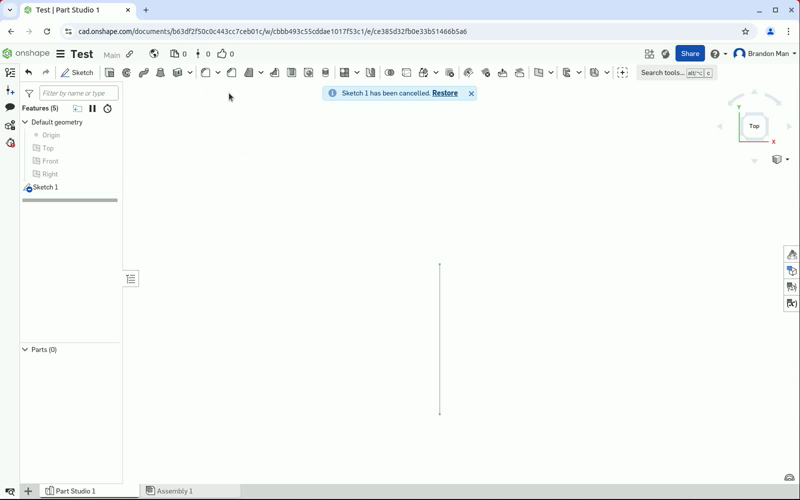
key(shift+h)
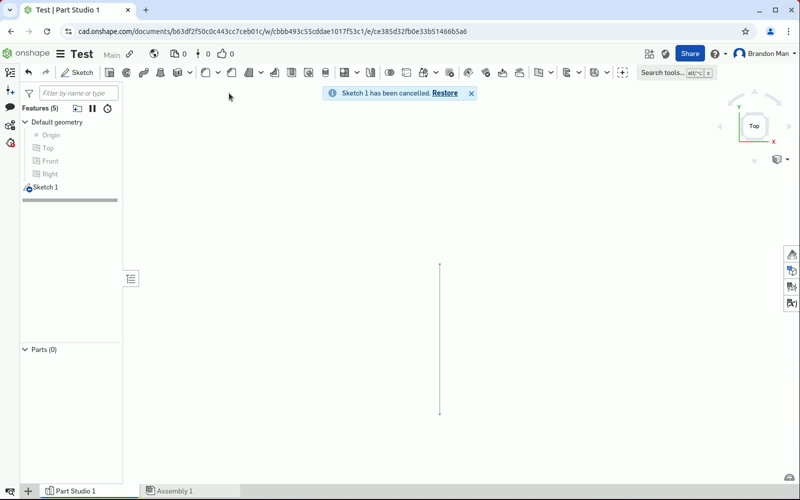
key(shift+s)
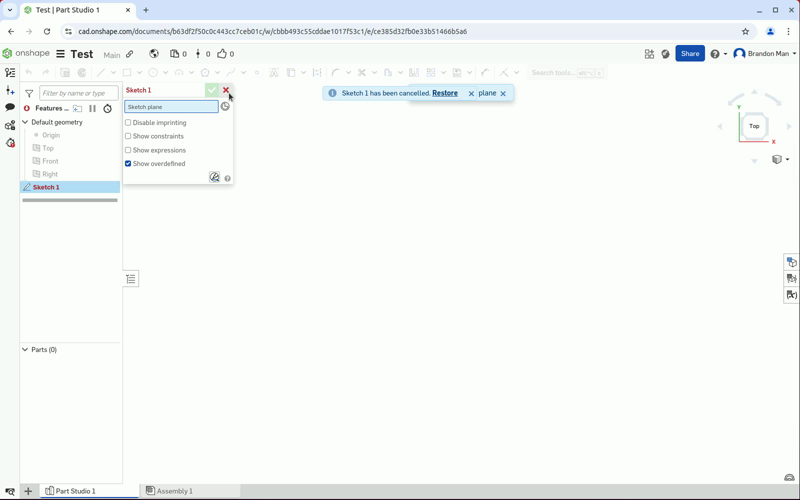
mouse_move(73, 150)
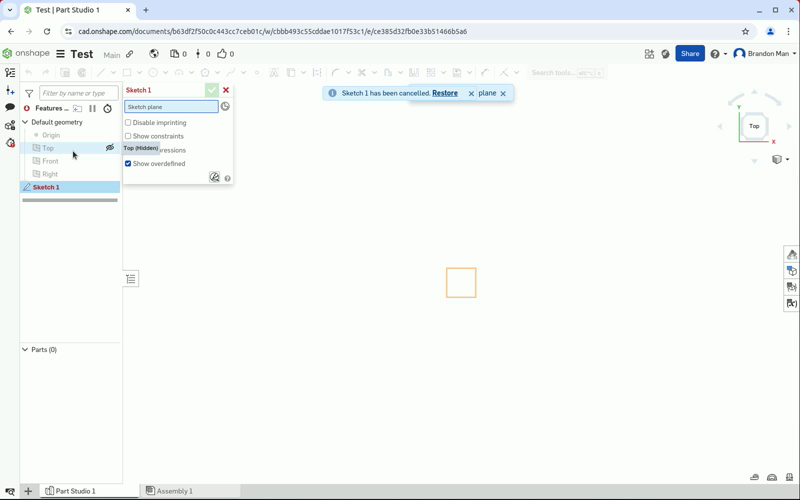
click(73, 150)
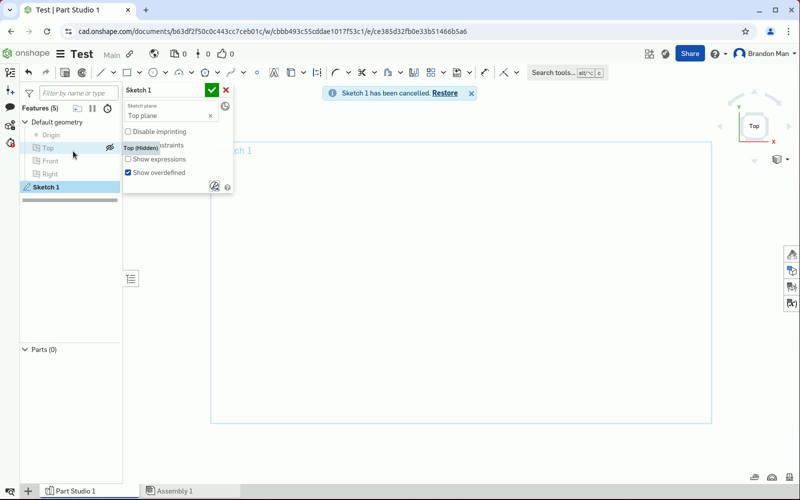
mouse_move(73, 352)
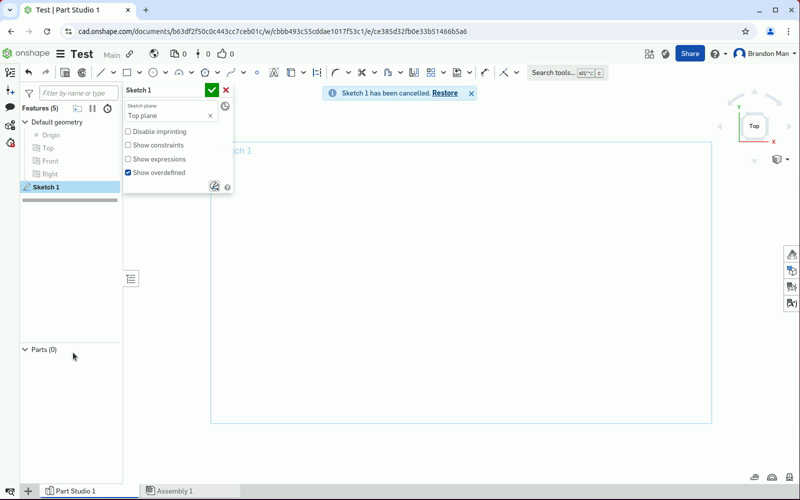
key(y)
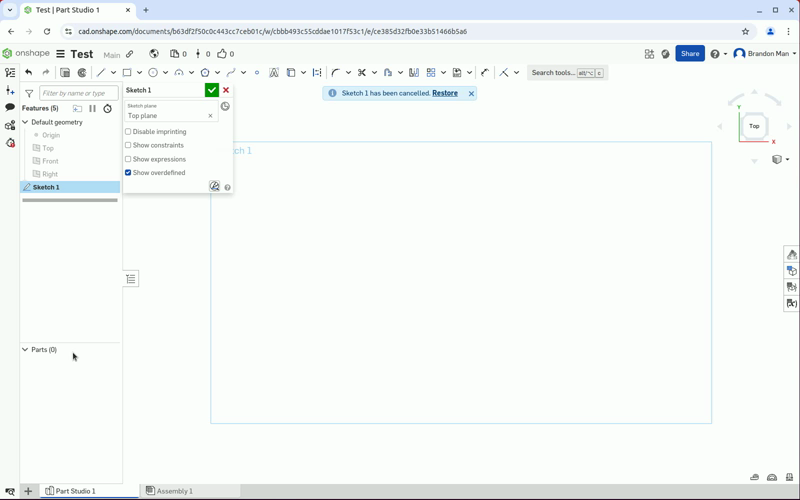
key(c)
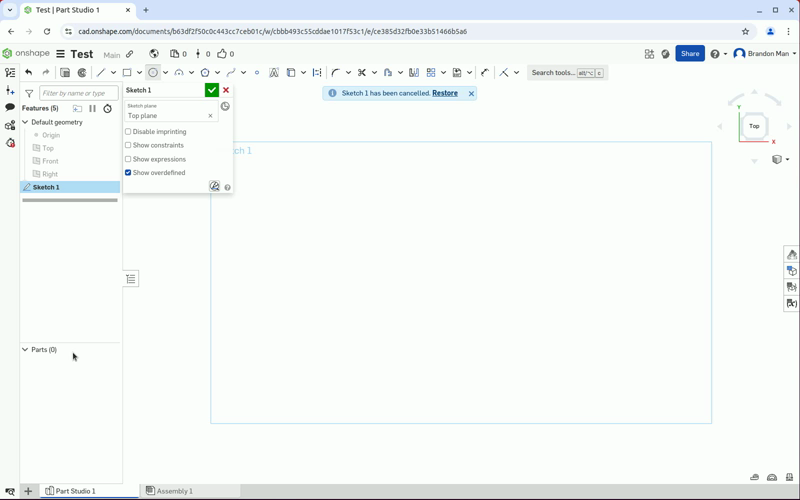
key_down(shift)
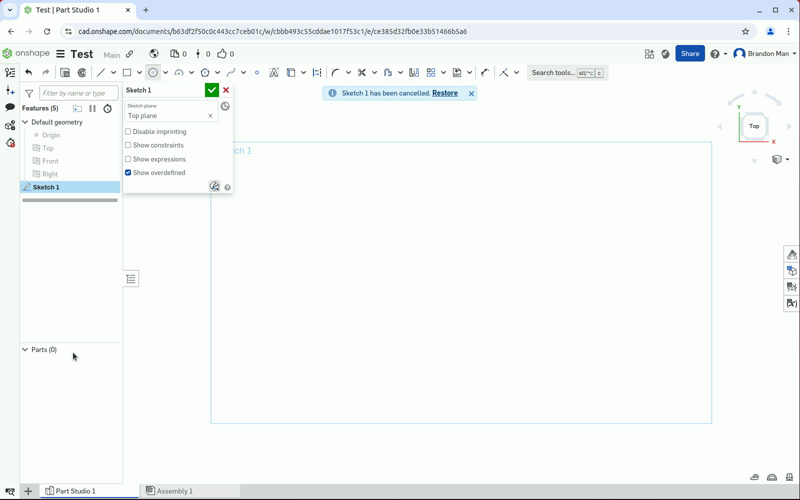
mouse_move(460, 282)
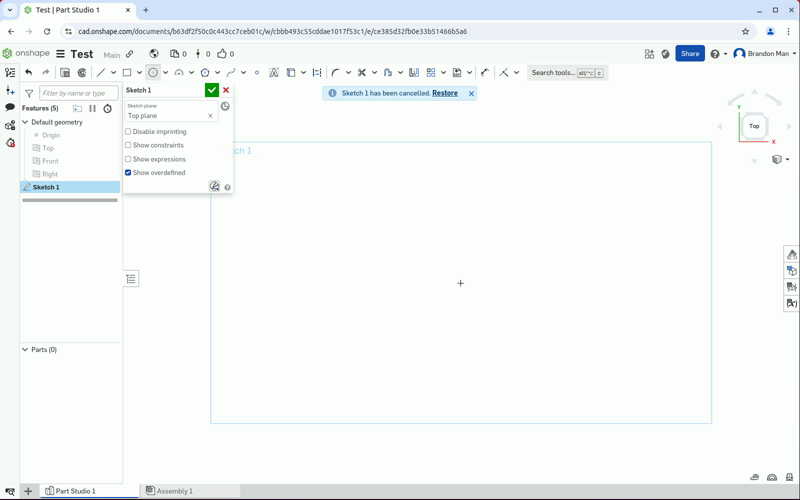
click(460, 282)
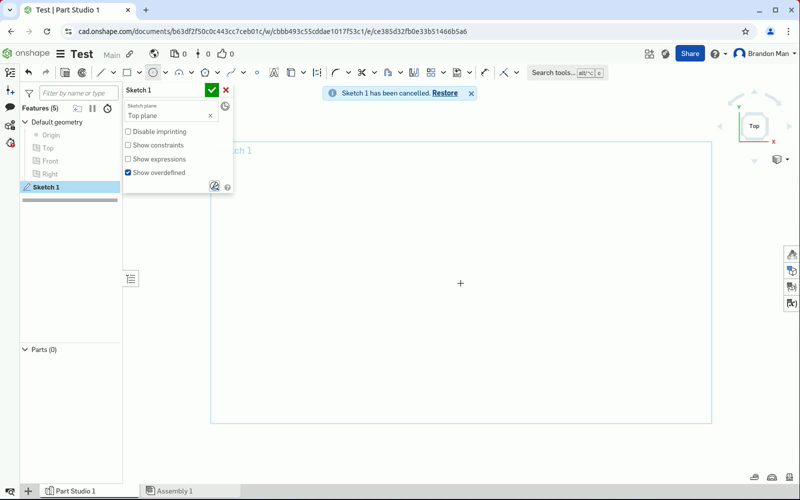
key_up(shift)
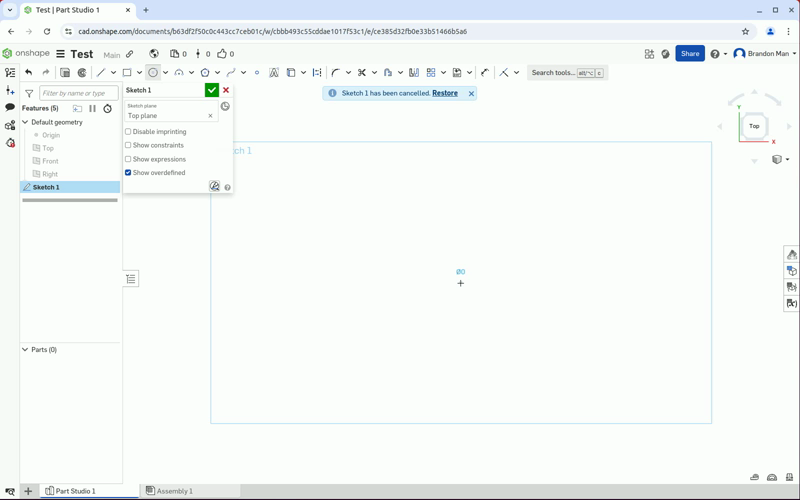
mouse_move(518, 282)
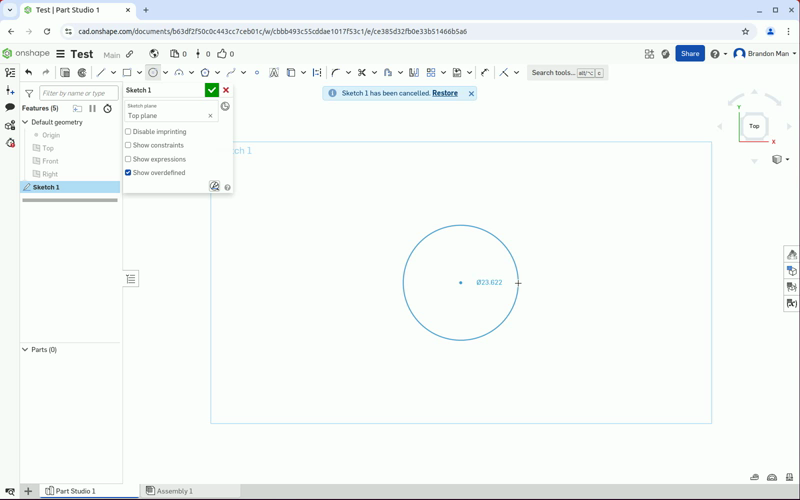
click(518, 282)
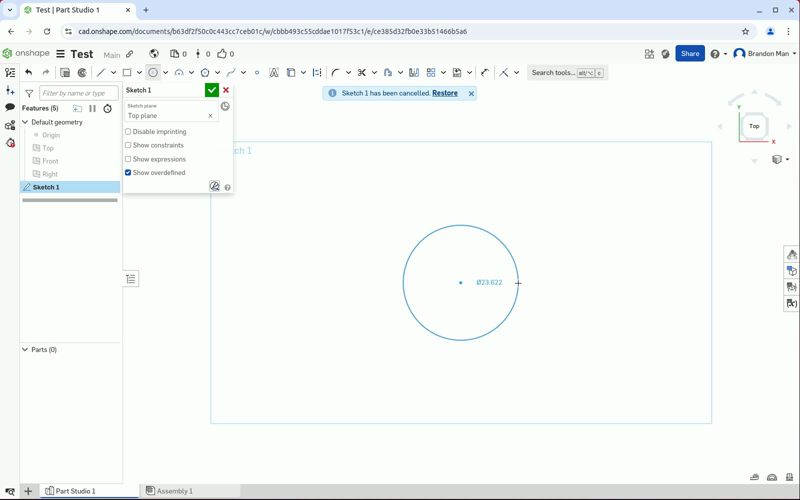
key(esc)
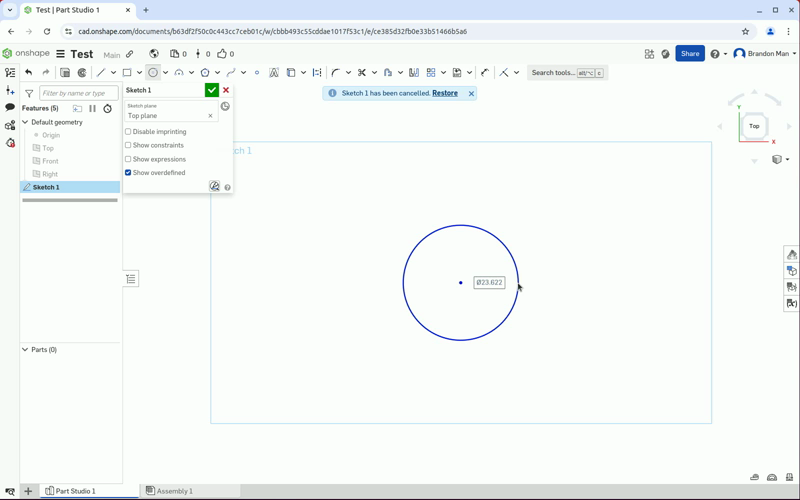
key(c)
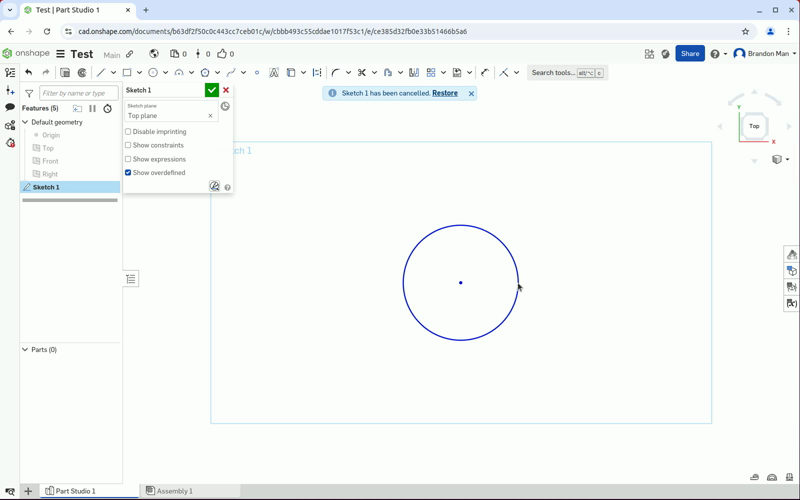
key_down(shift)
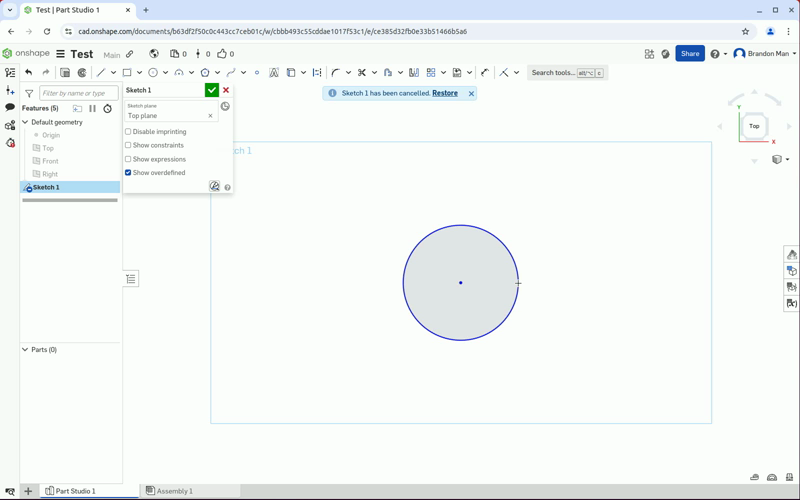
mouse_move(460, 282)
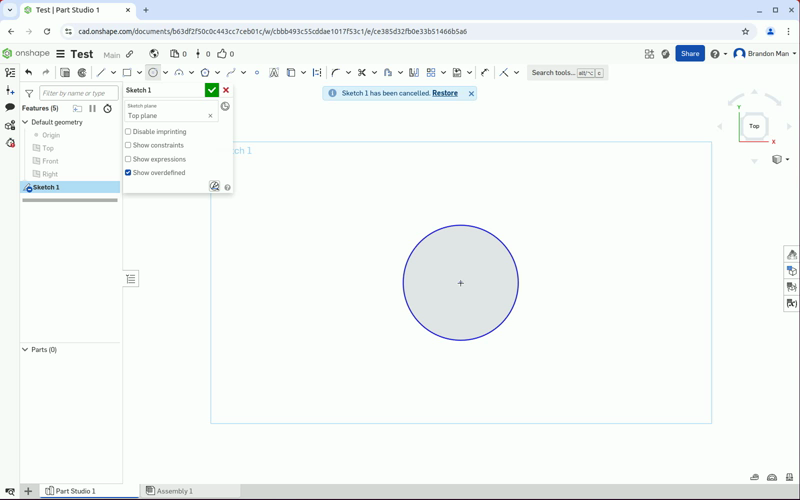
click(460, 282)
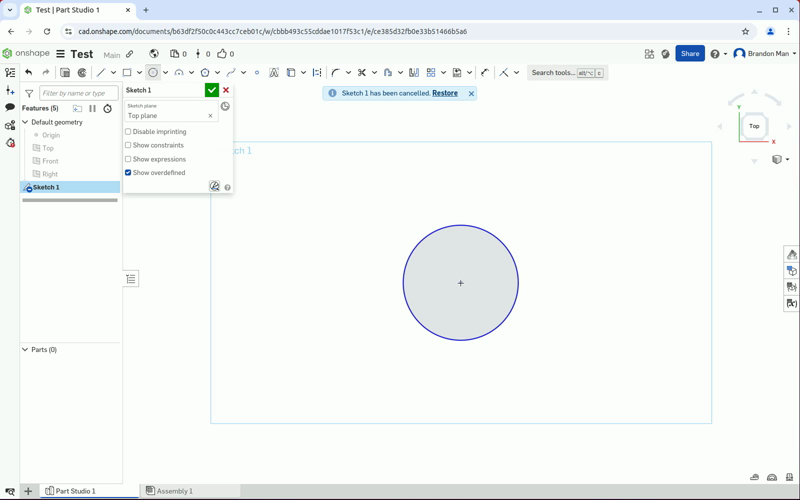
key_up(shift)
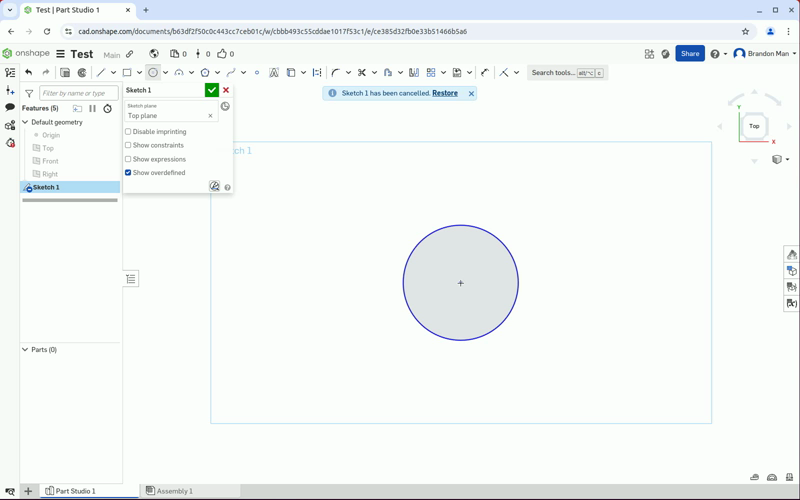
mouse_move(478, 282)
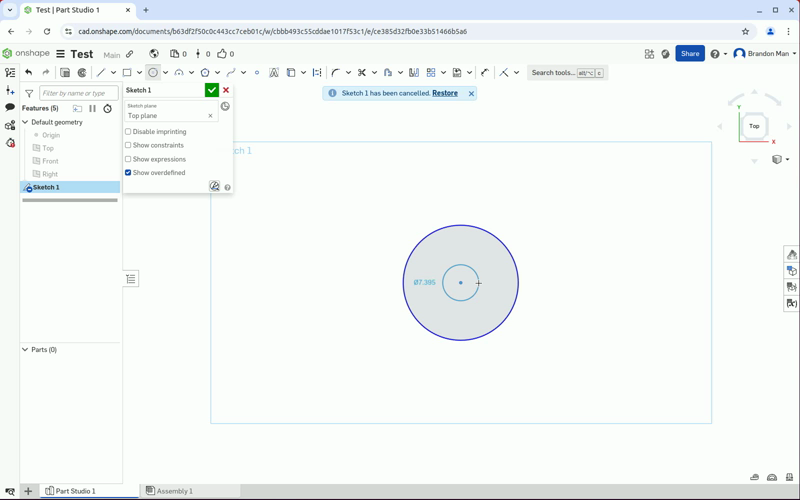
click(478, 282)
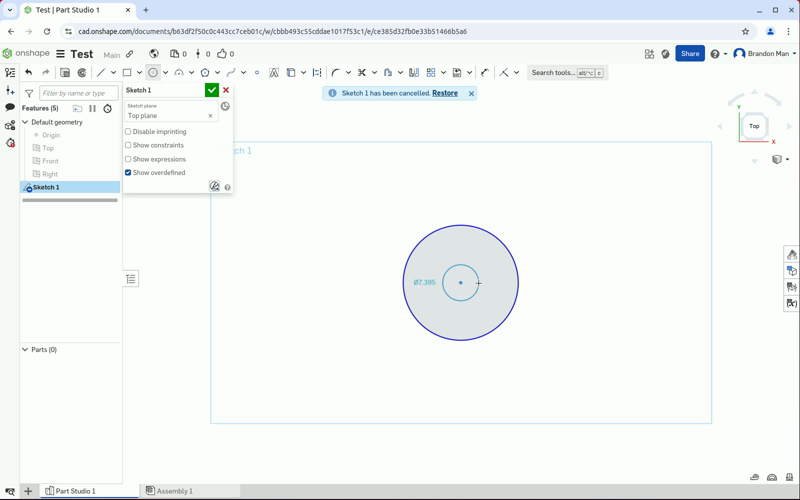
key(esc)
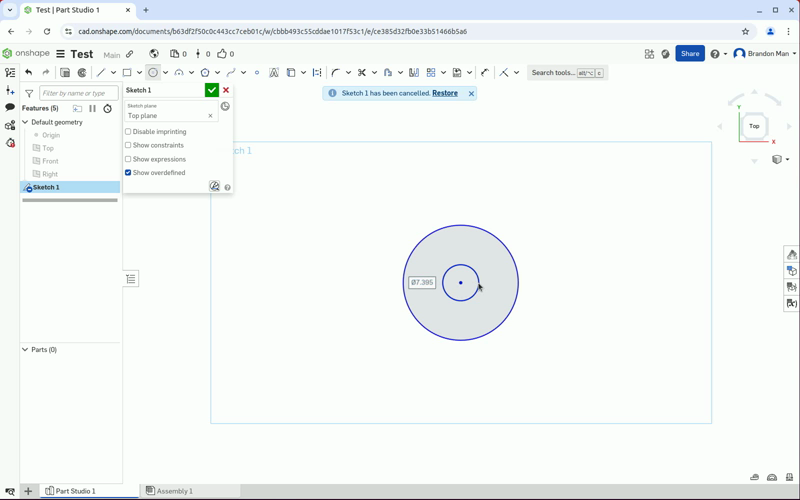
mouse_move(446, 252)
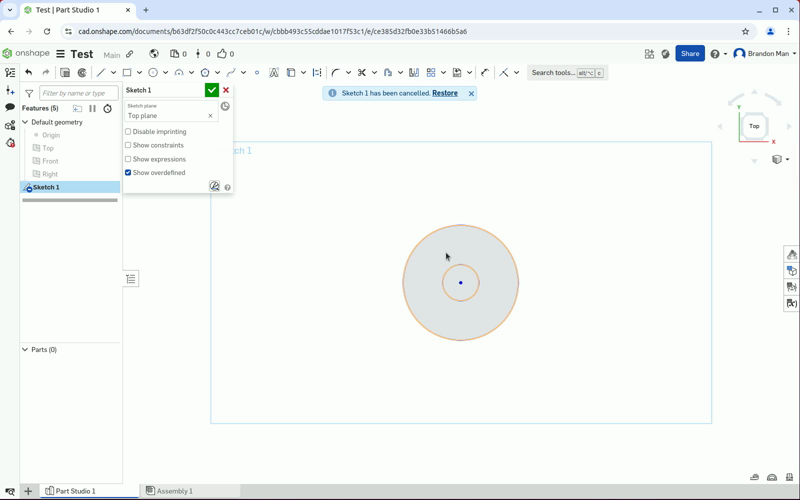
click(446, 252)
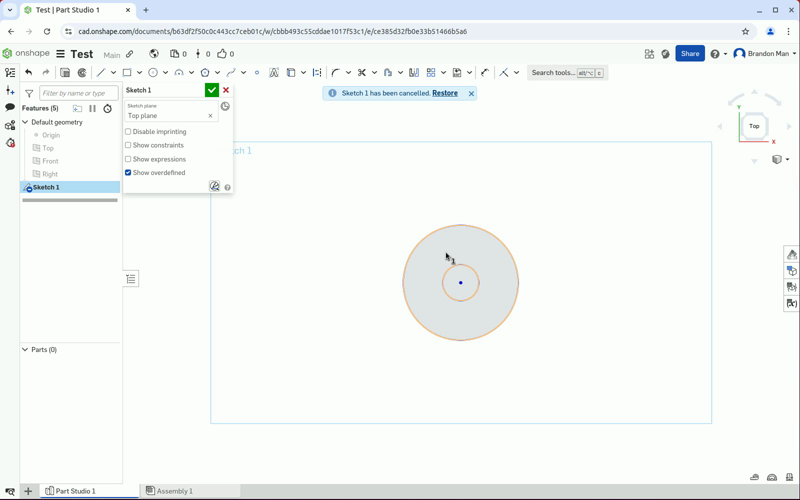
mouse_move(73, 352)
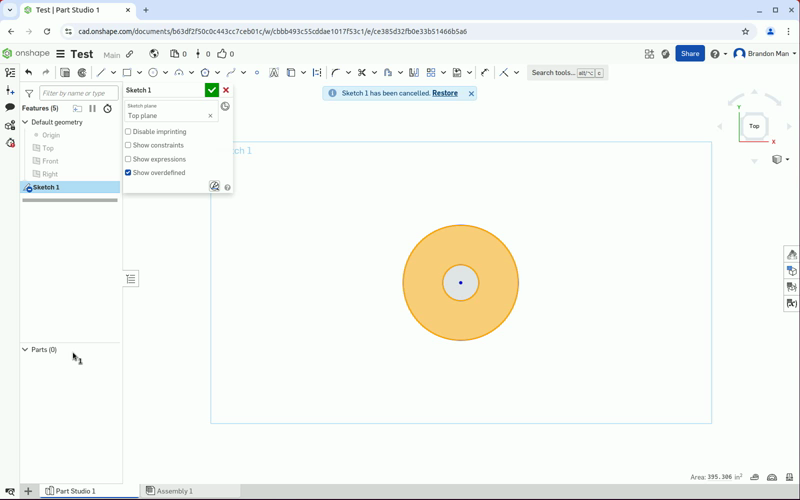
key(shift+y)
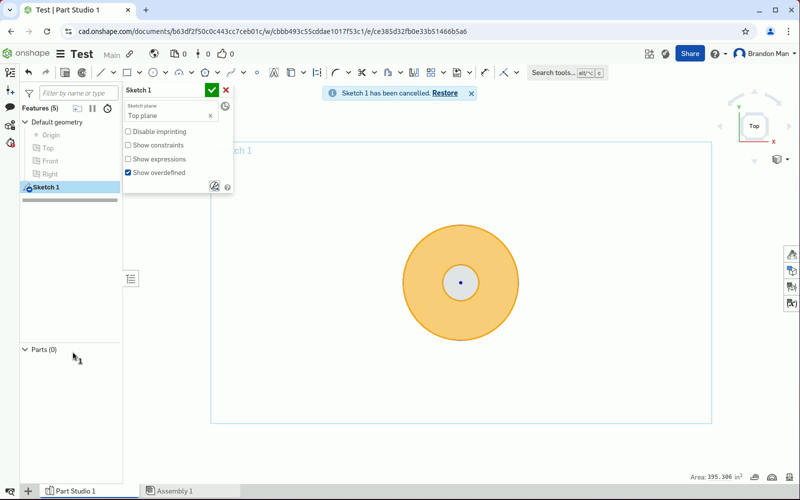
key(shift+e)
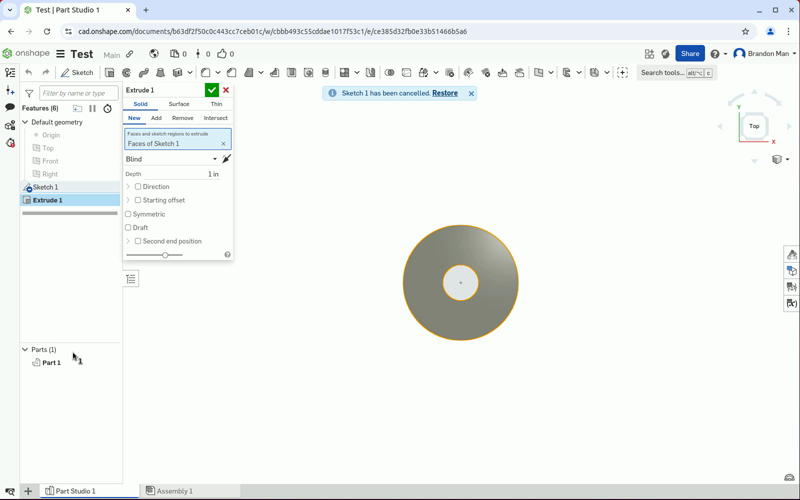
mouse_move(143, 106)
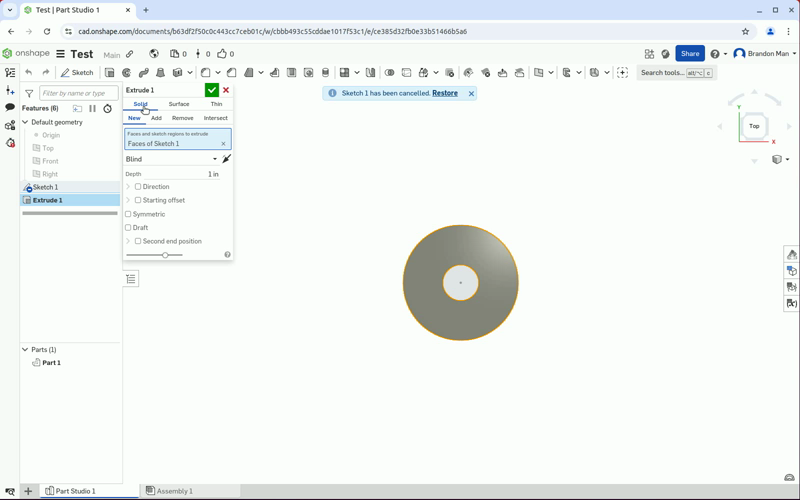
click(143, 106)
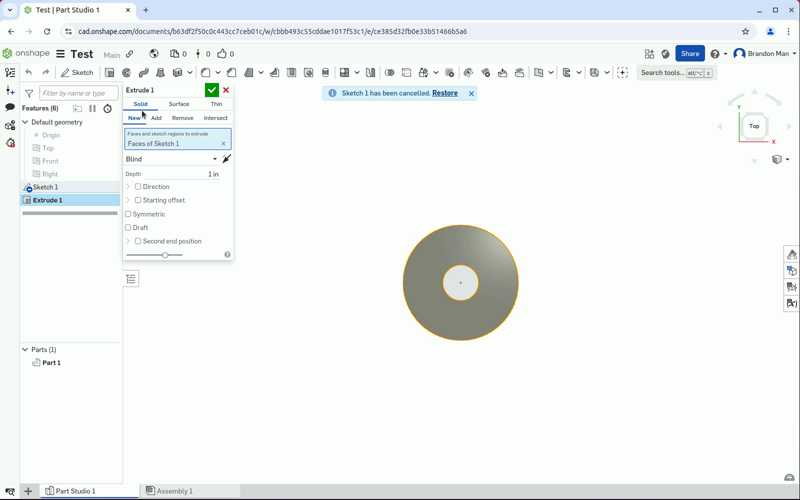
mouse_move(137, 120)
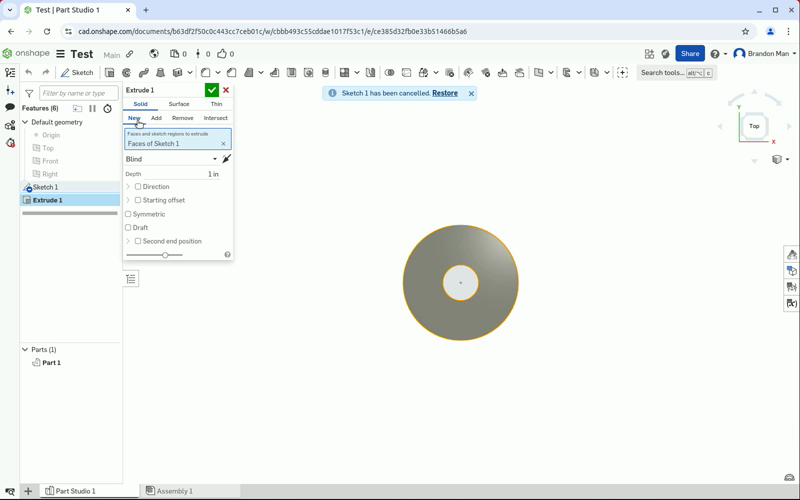
click(137, 120)
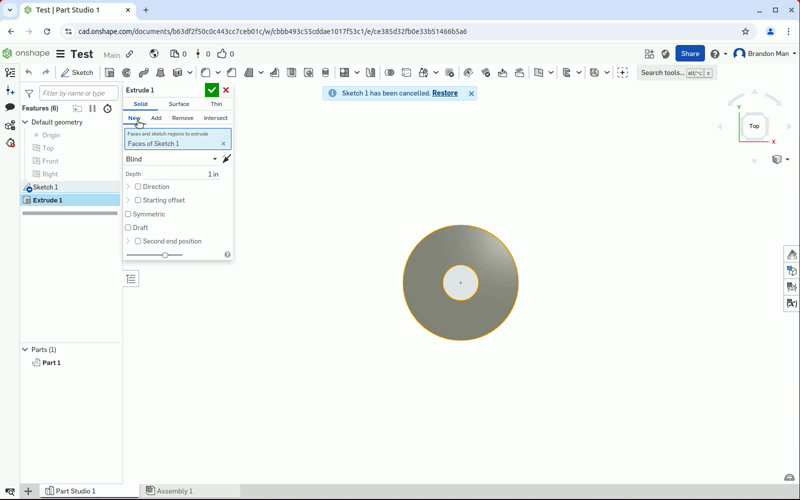
key(tab, 4)
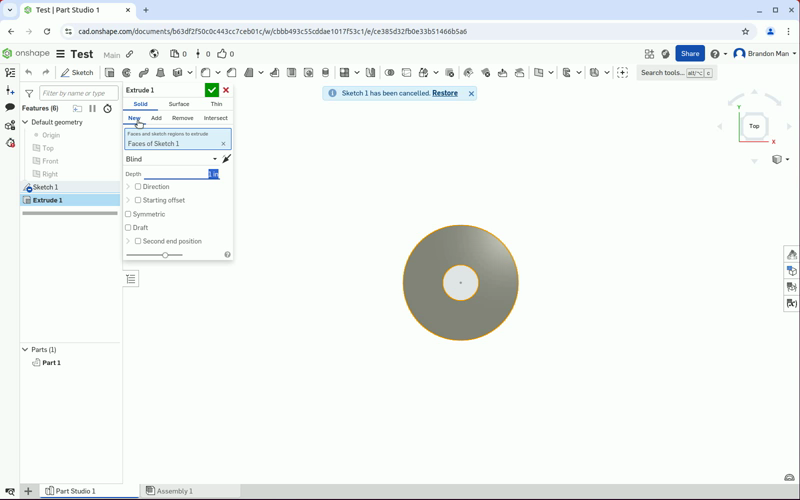
text(11.073)
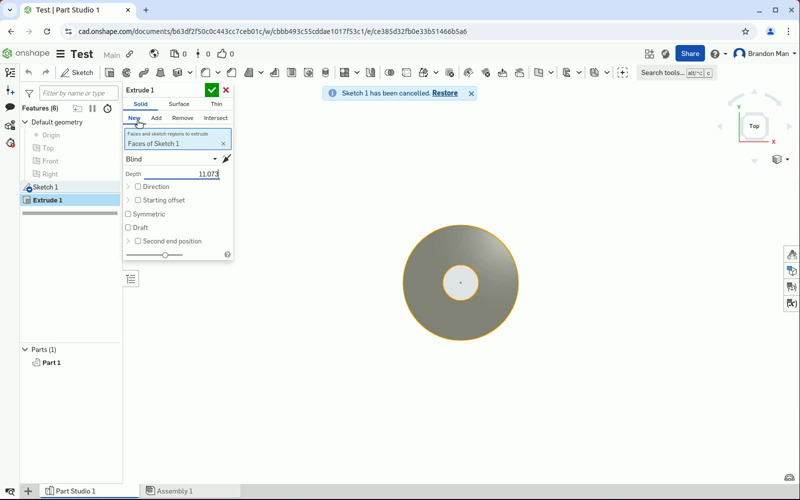
key(enter)
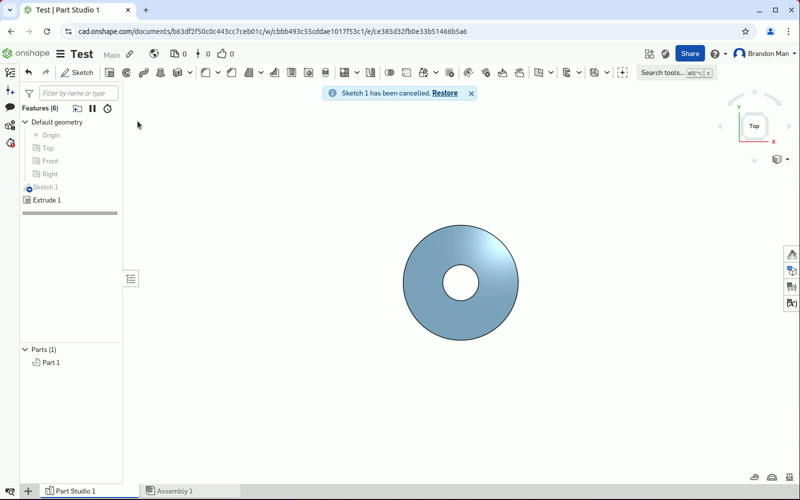
key(shift+h)
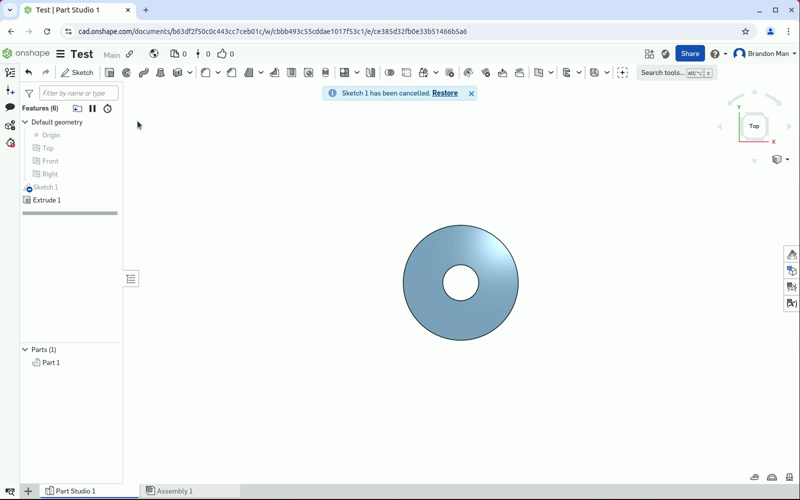
key(shift+h)
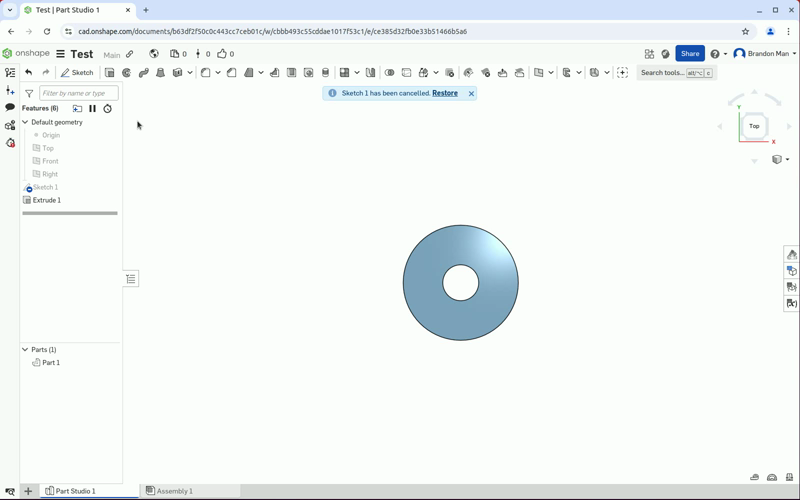
mouse_move(73, 189)
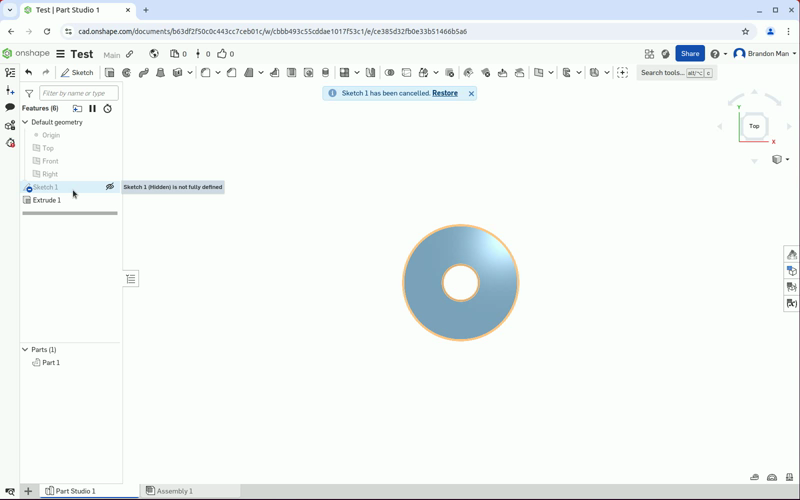
click(73, 189)
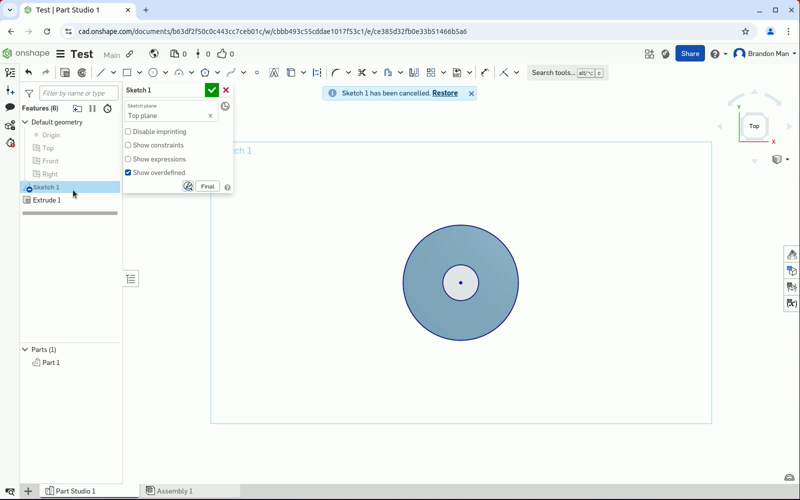
mouse_move(229, 92)
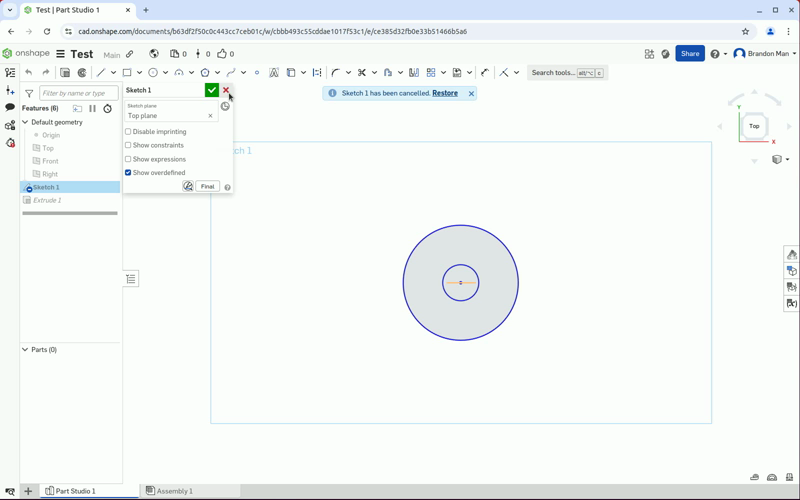
click(229, 92)
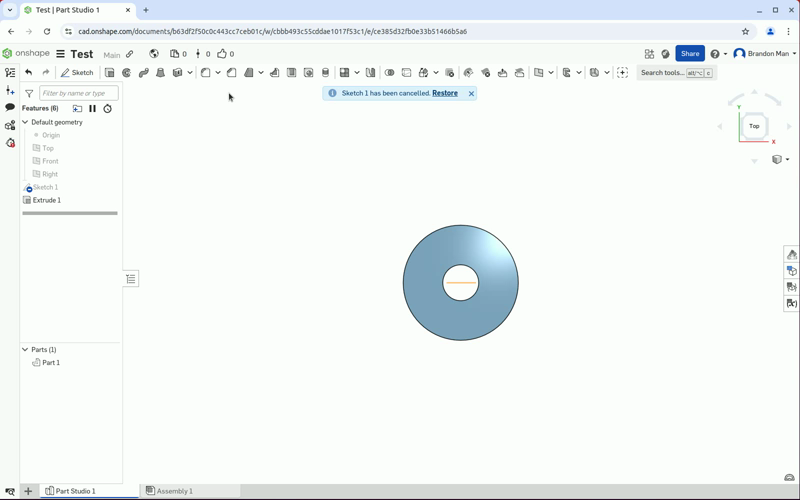
mouse_move(541, 75)
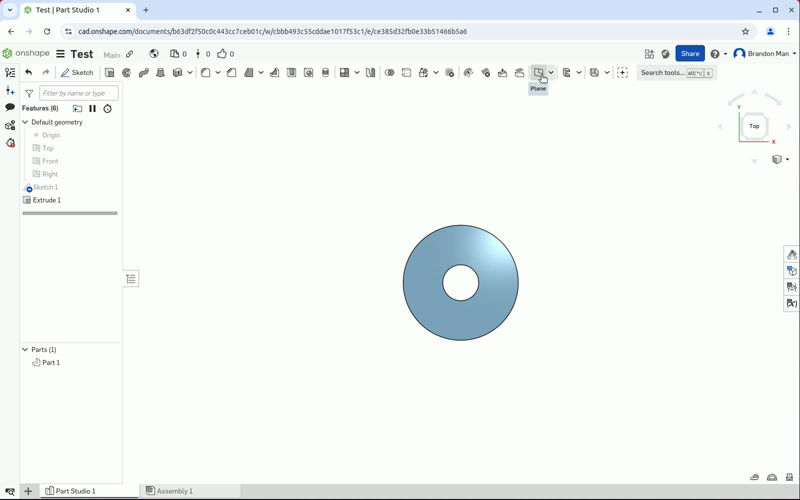
click(541, 75)
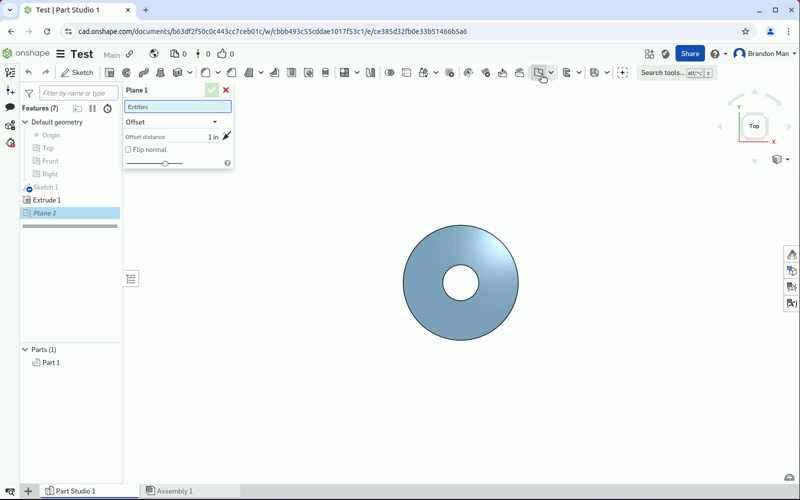
mouse_move(73, 150)
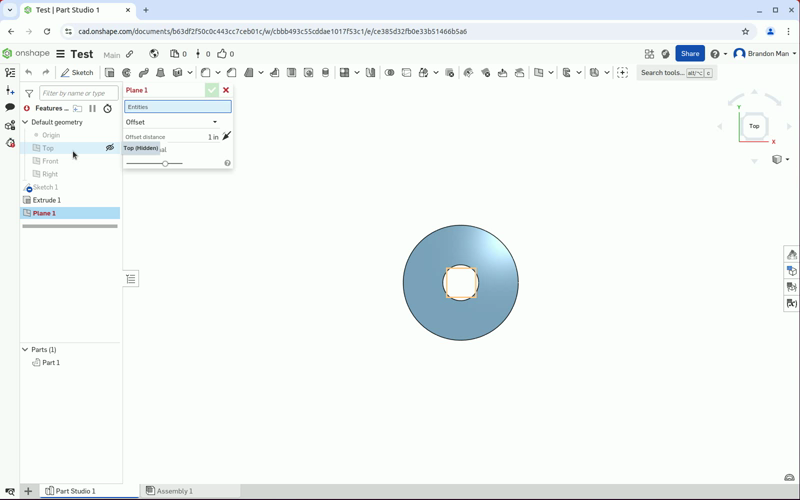
click(73, 150)
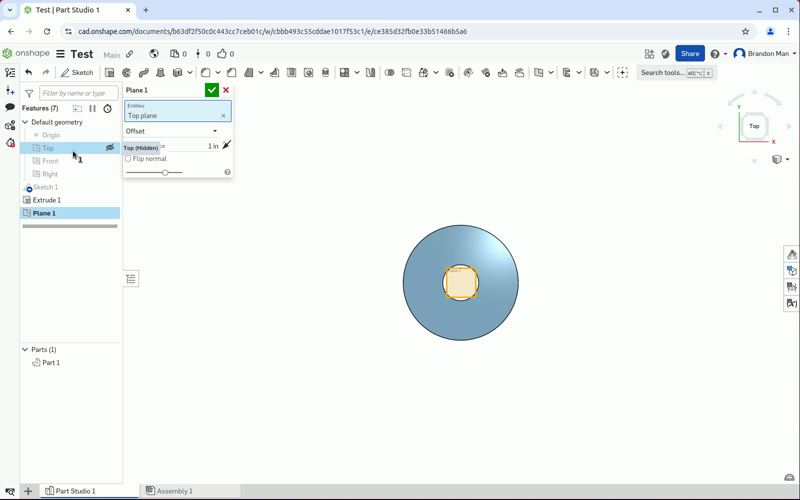
key(tab, 2)
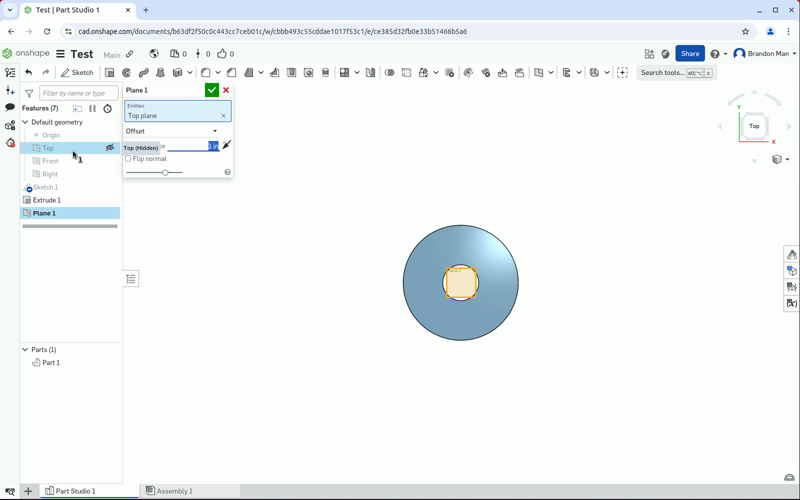
text(11.061)
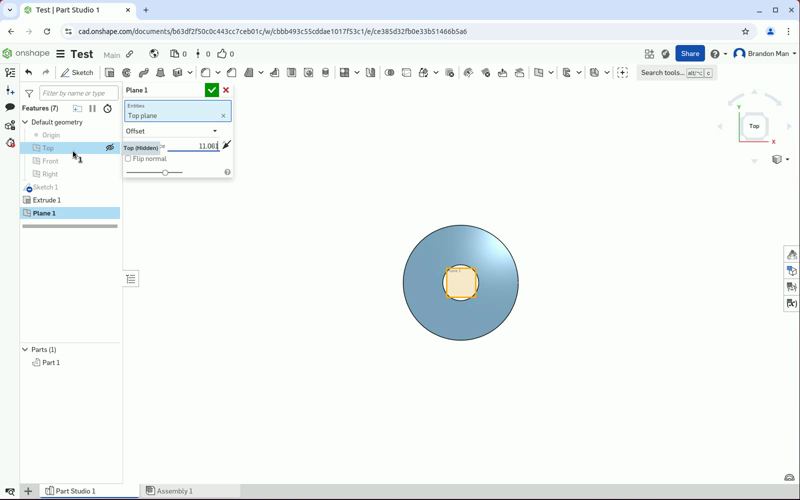
key(enter, 2)
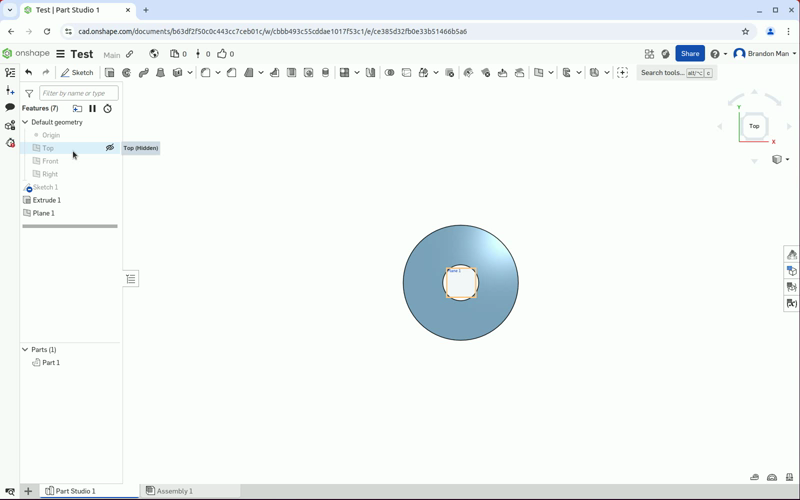
key(shift+s)
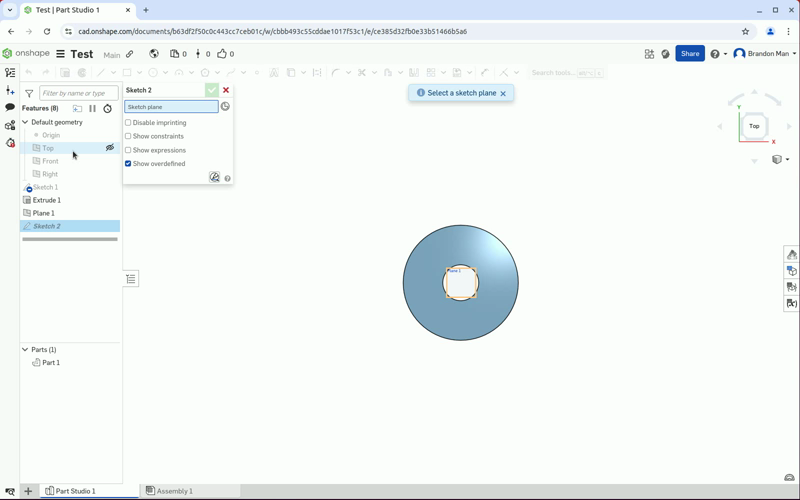
mouse_move(73, 215)
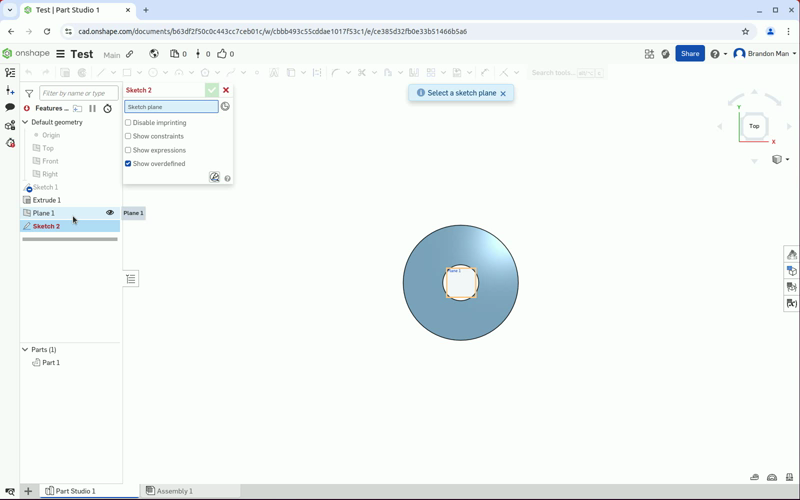
click(73, 215)
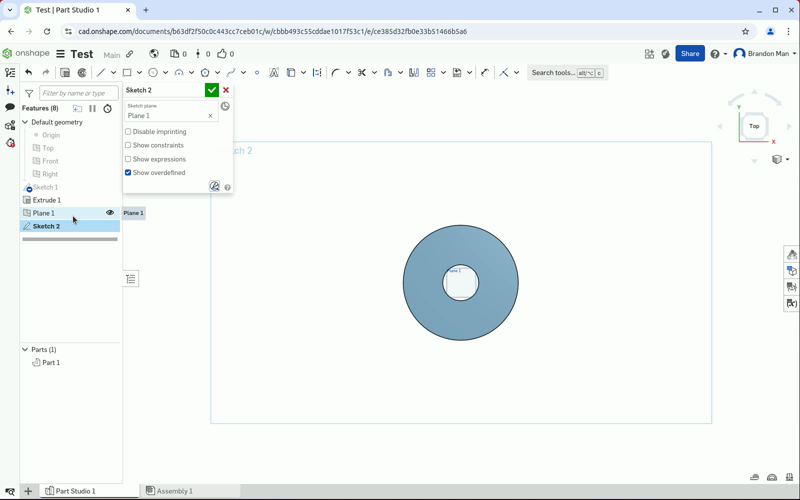
mouse_move(73, 352)
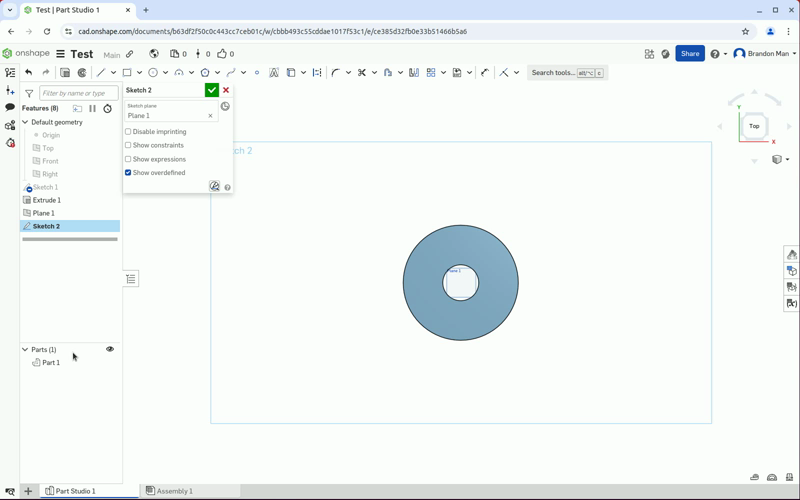
key(y)
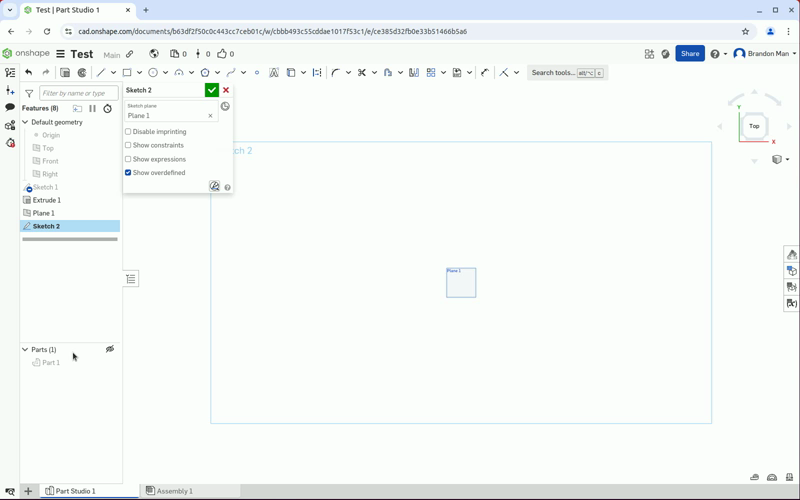
key(c)
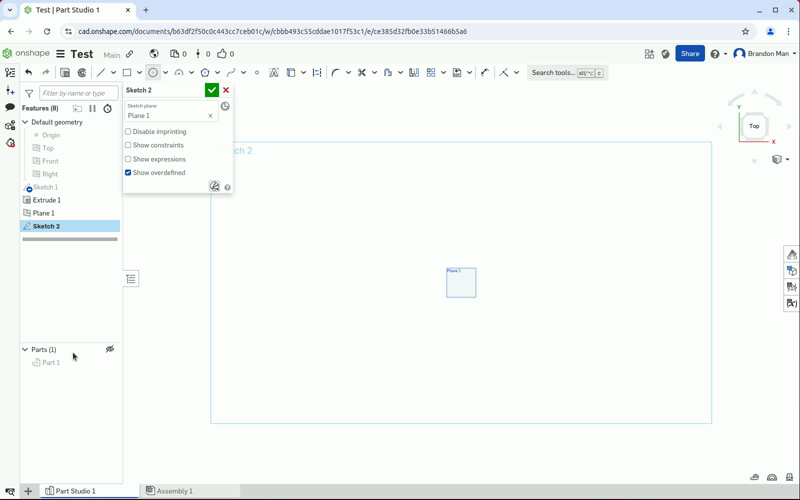
key_down(shift)
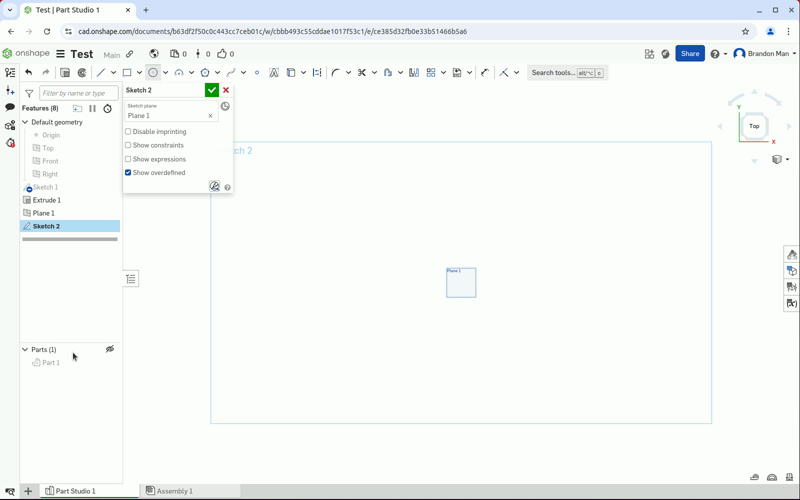
mouse_move(461, 282)
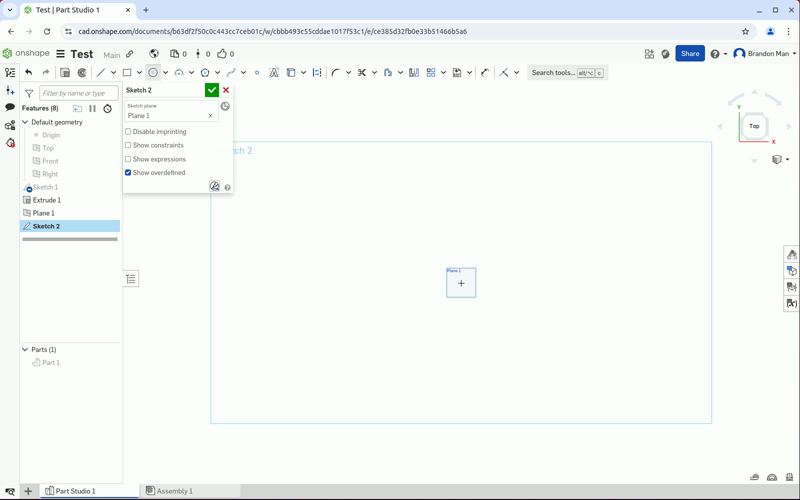
click(461, 282)
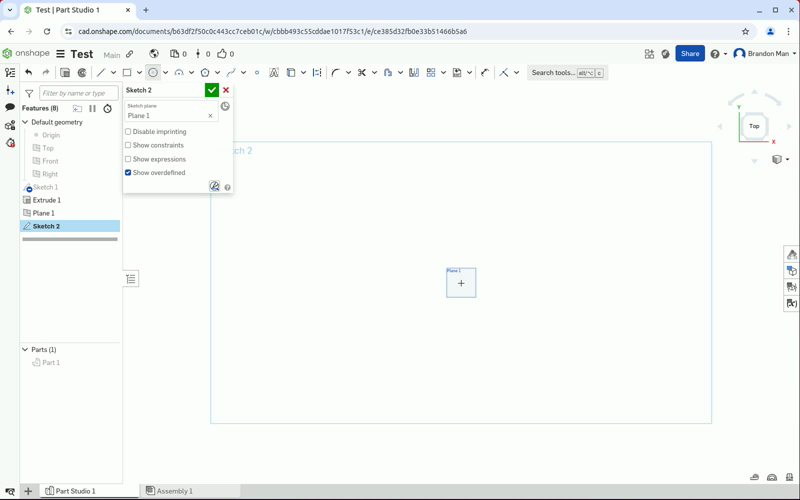
key_up(shift)
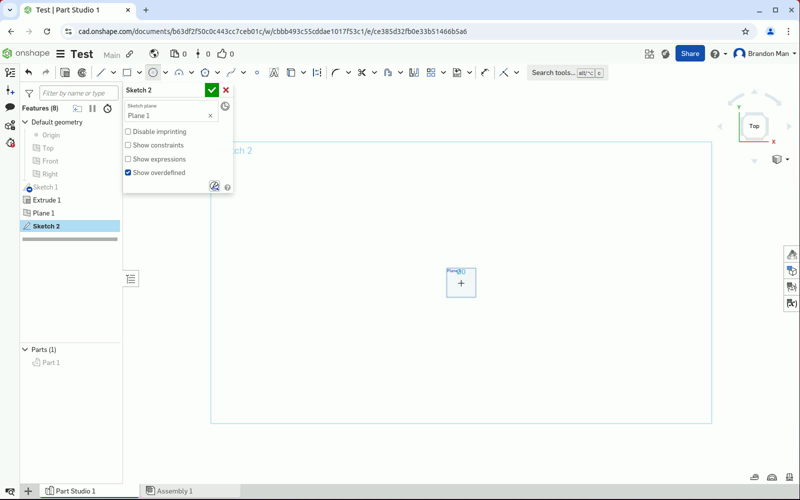
mouse_move(498, 282)
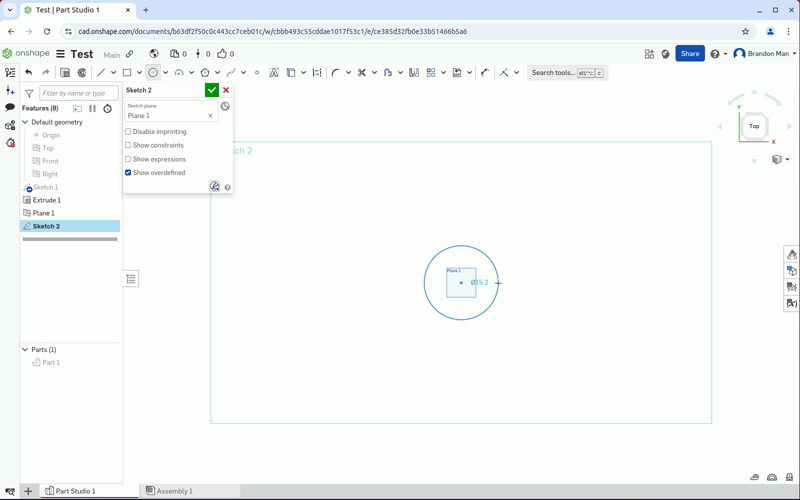
click(498, 282)
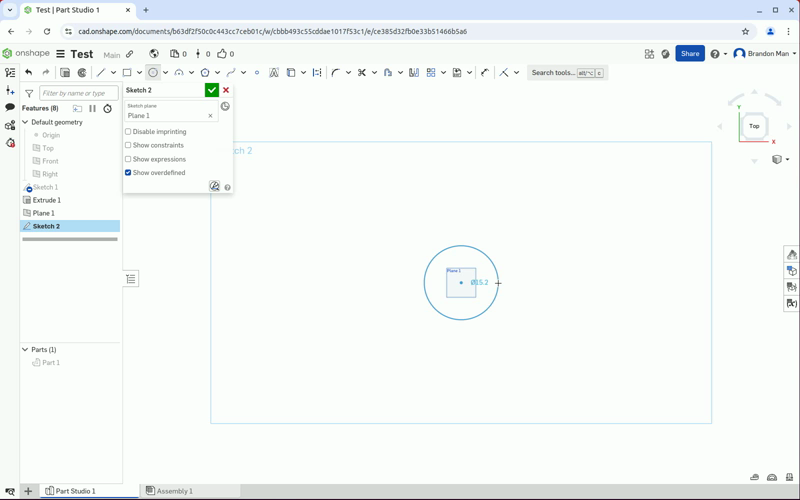
key(esc)
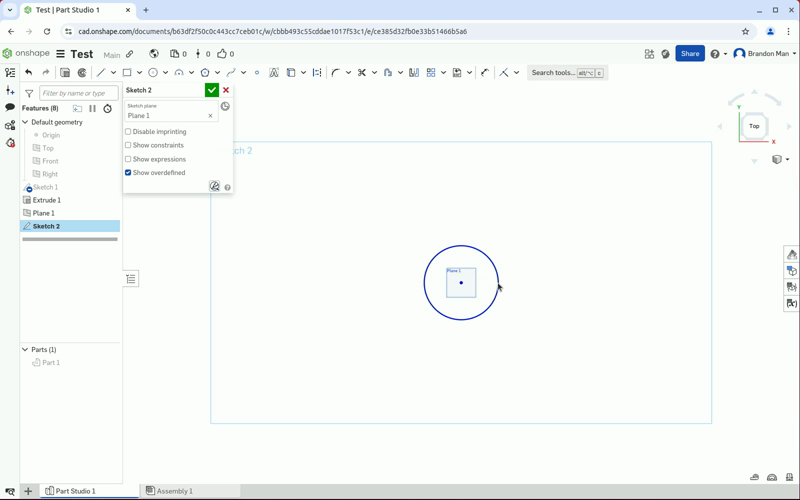
key(c)
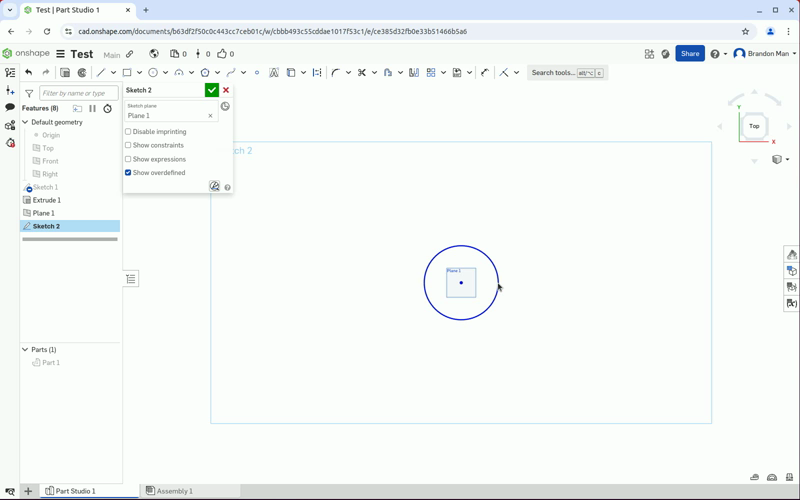
key_down(shift)
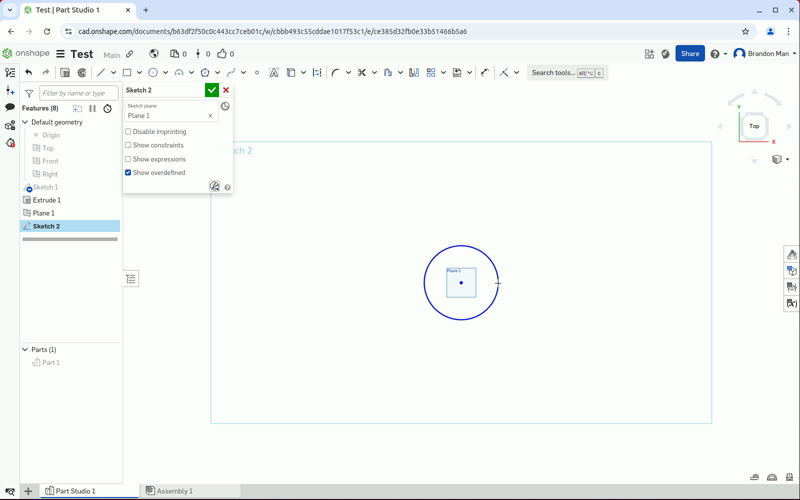
mouse_move(461, 282)
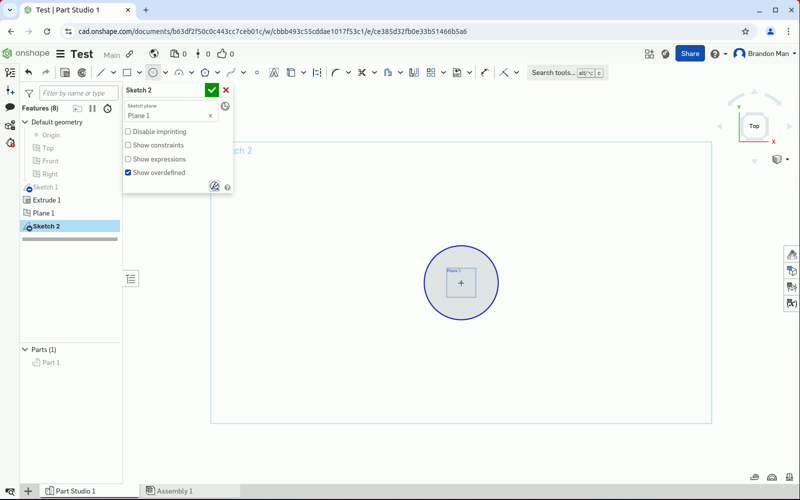
click(461, 282)
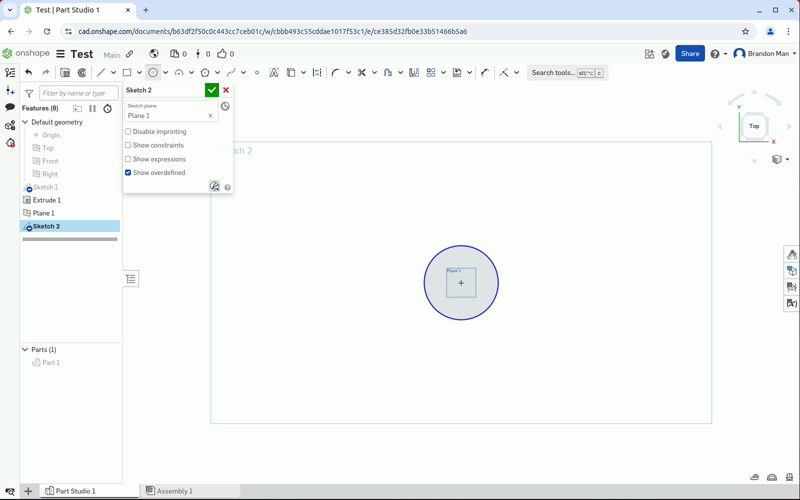
key_up(shift)
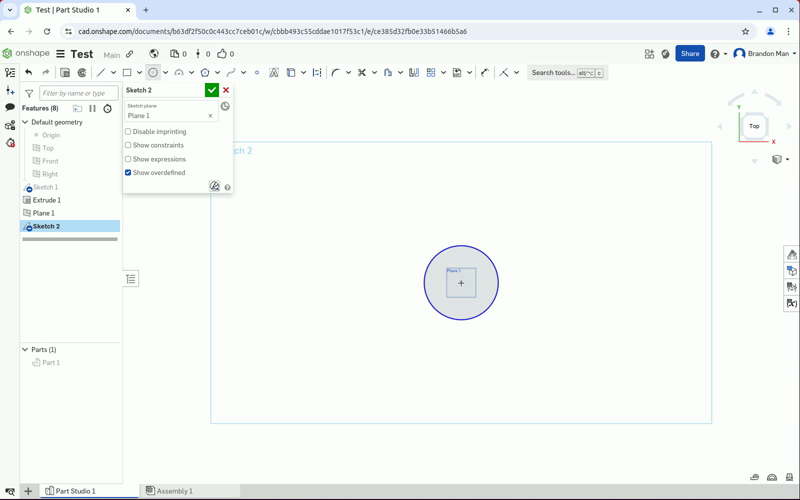
mouse_move(479, 282)
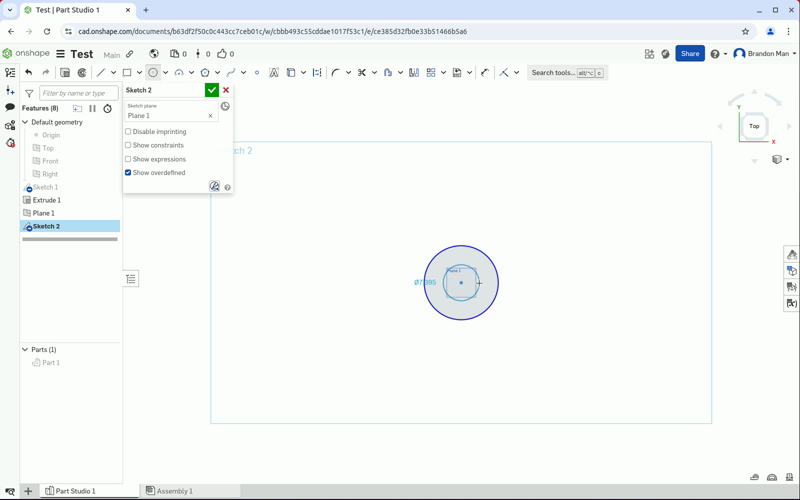
click(479, 282)
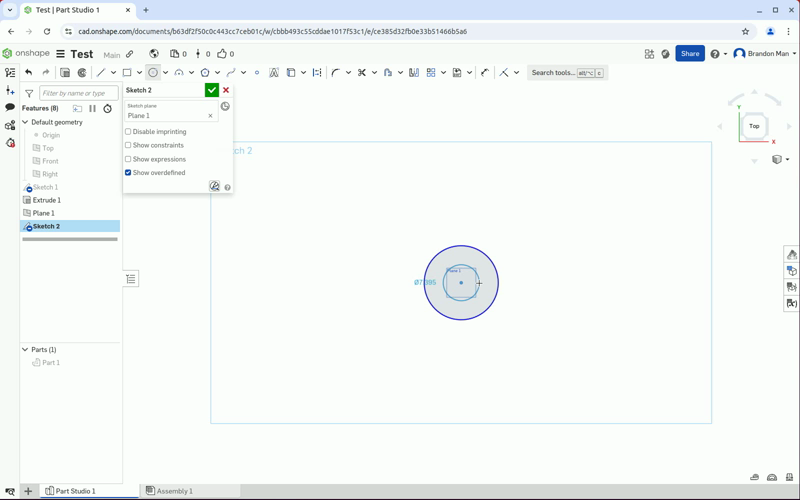
key(esc)
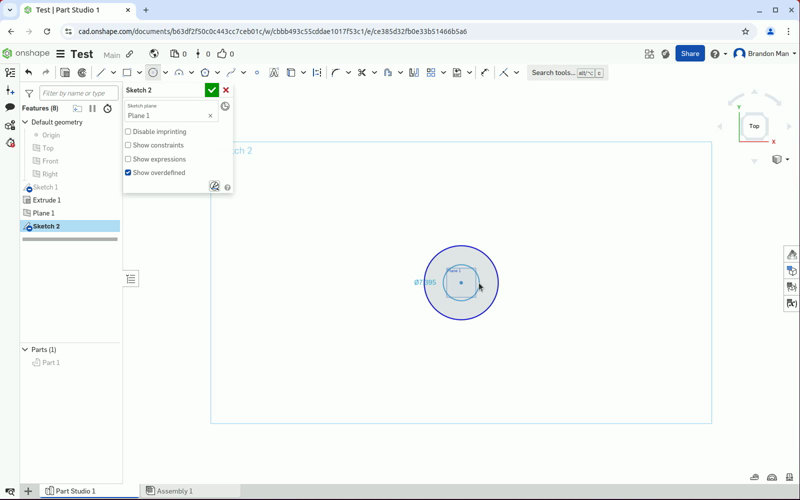
mouse_move(474, 261)
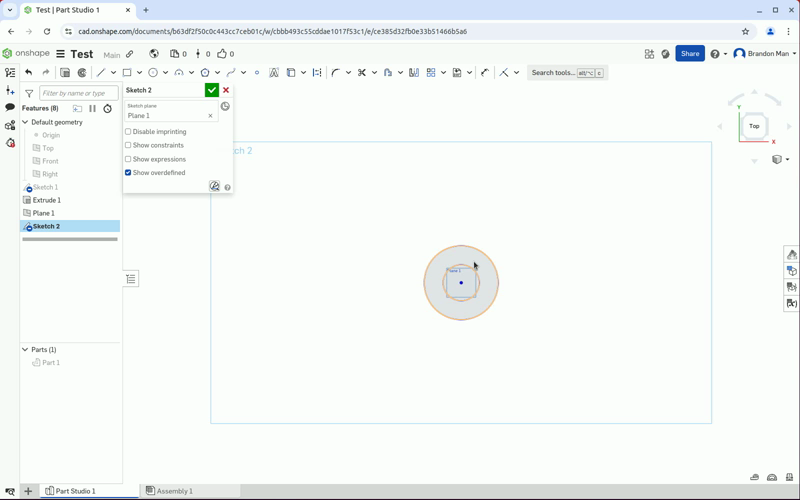
click(474, 261)
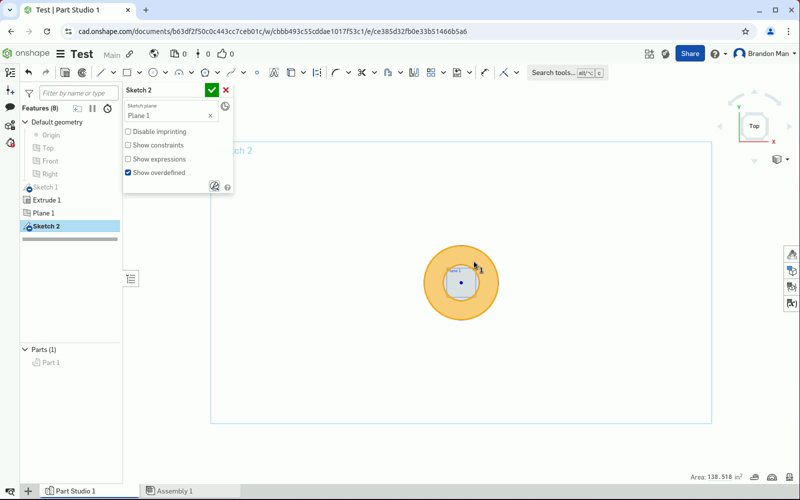
mouse_move(73, 352)
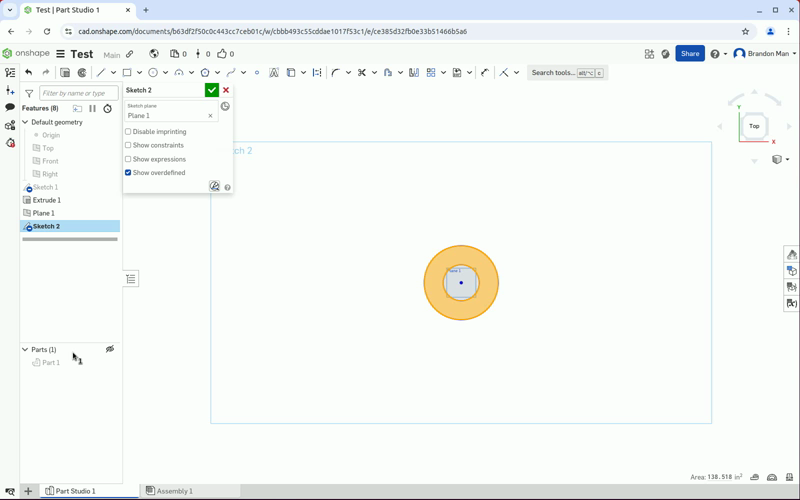
key(shift+y)
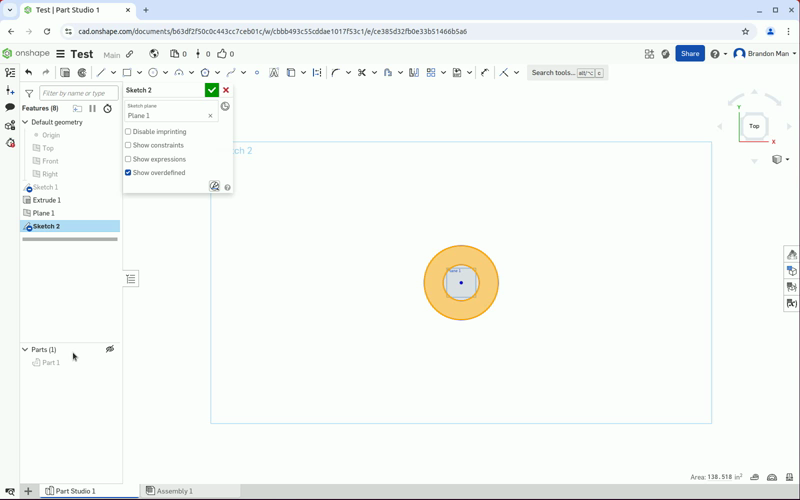
key(shift+e)
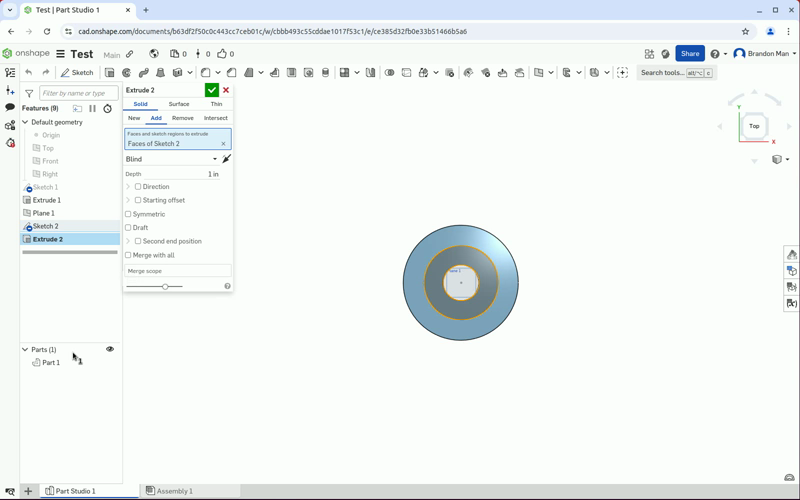
mouse_move(143, 106)
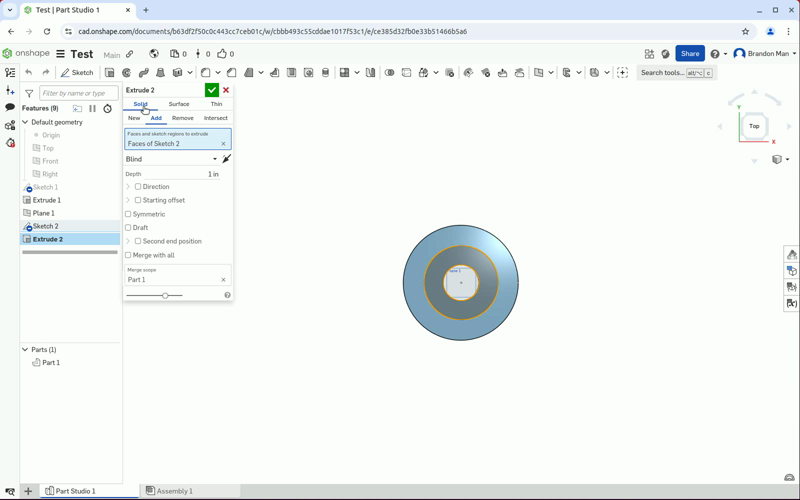
click(143, 106)
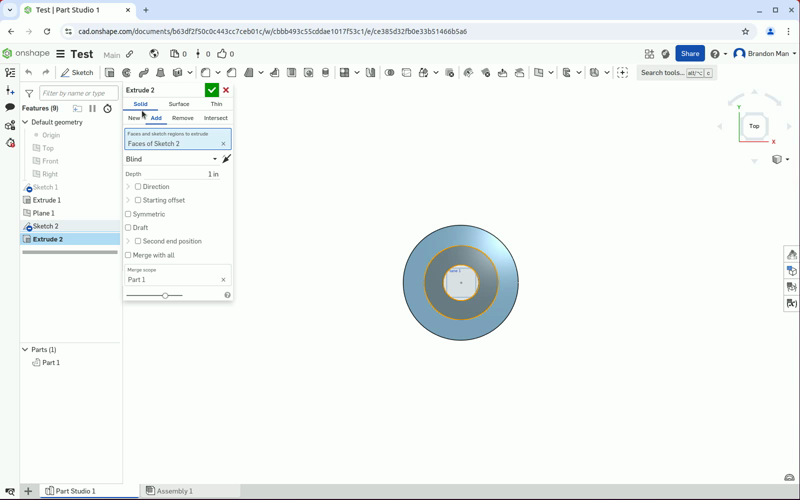
mouse_move(137, 120)
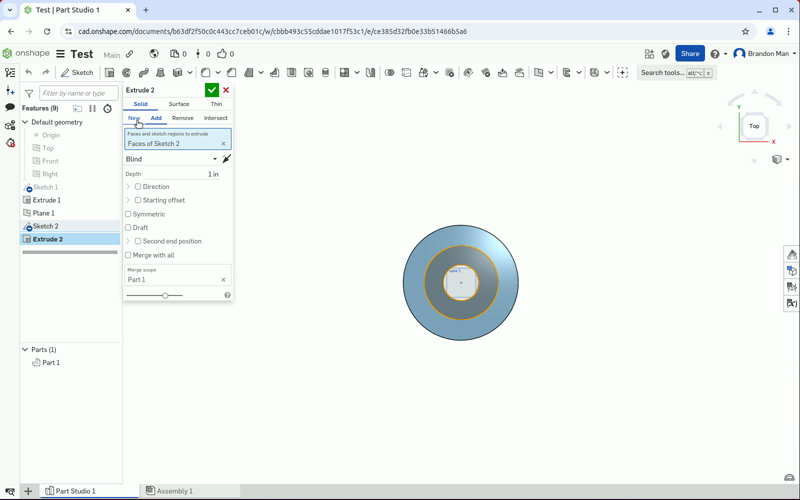
click(137, 120)
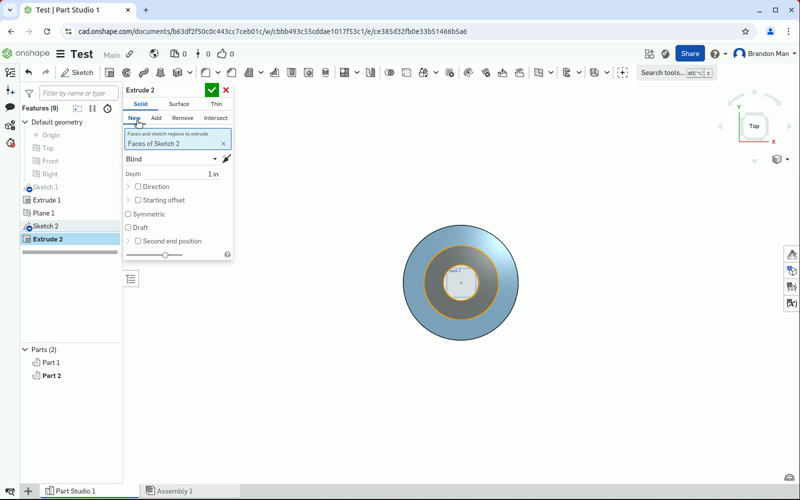
key(tab, 4)
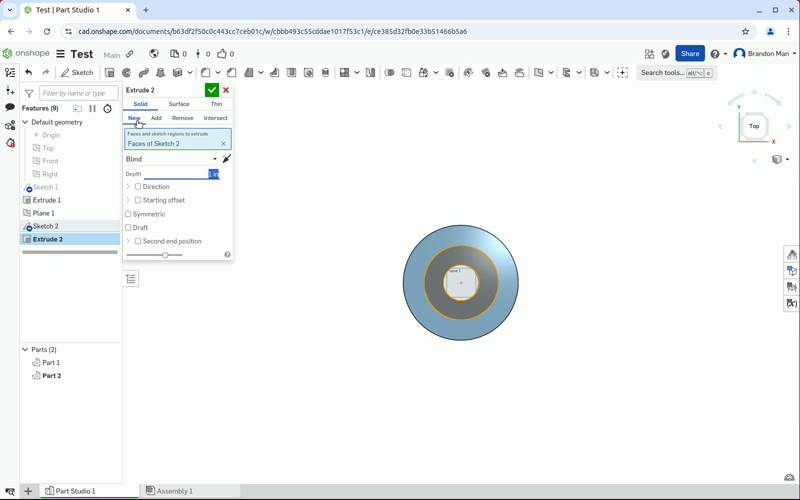
text(10.591)
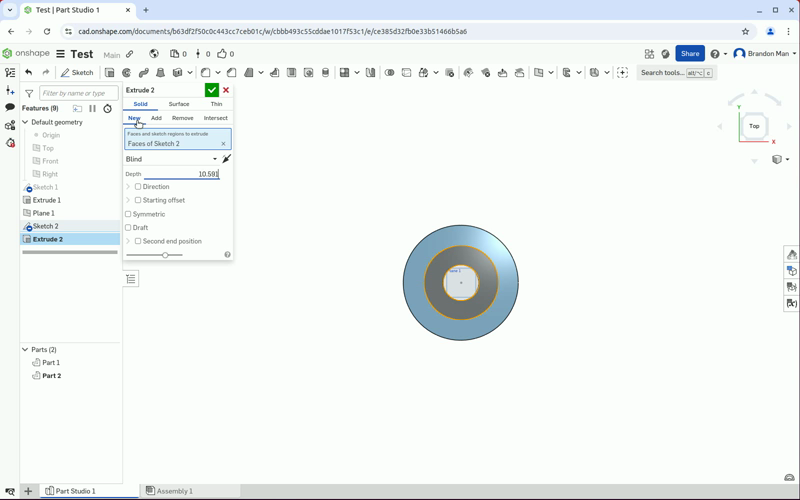
key(enter)
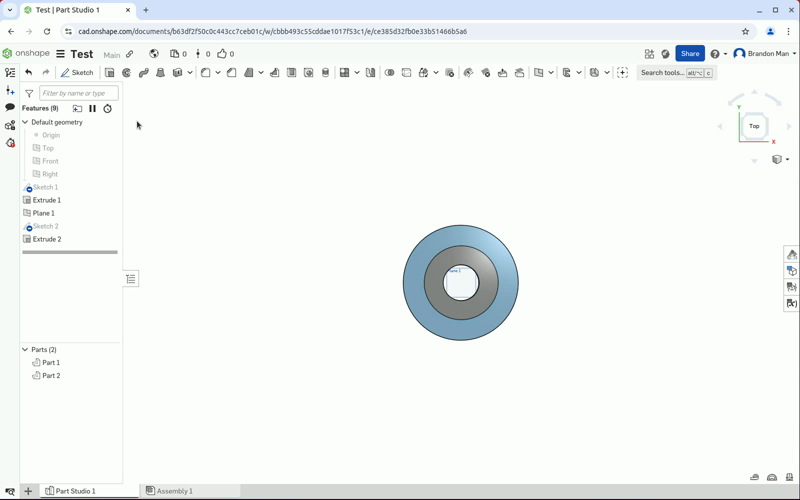
key(shift+h)
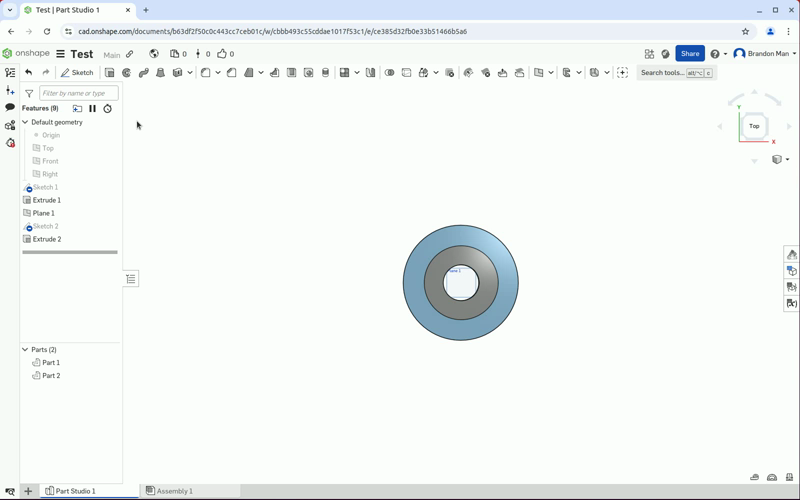
key(shift+h)
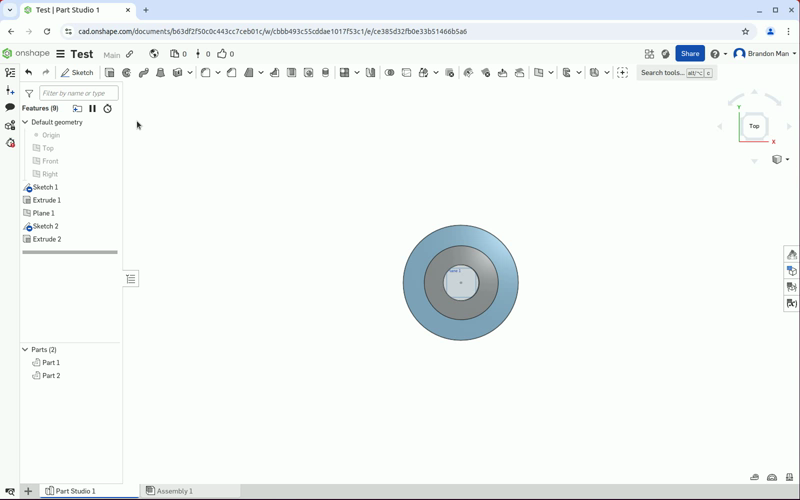
key(shift+7)
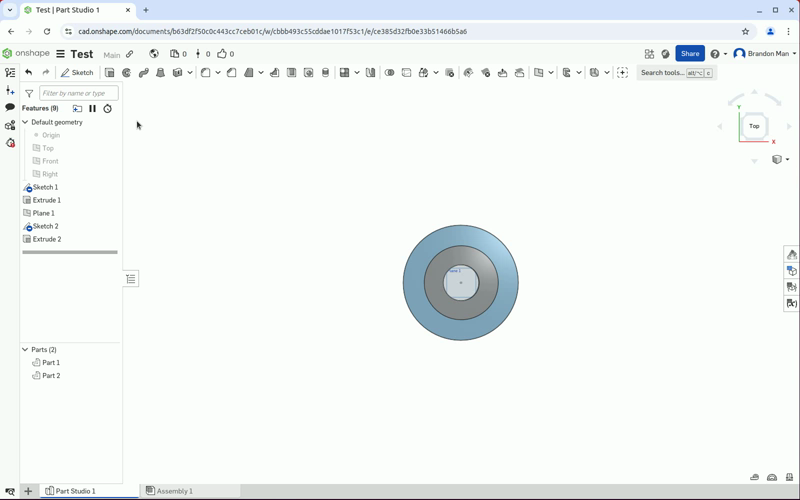
key(up, 3)
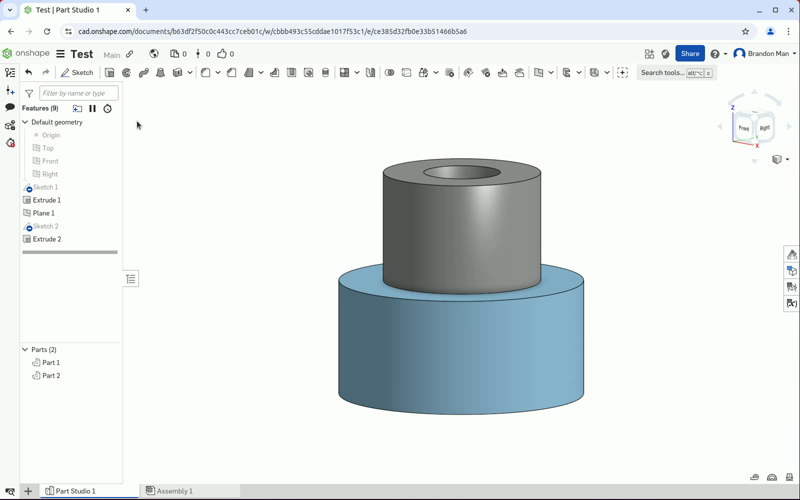
key(left, 3)
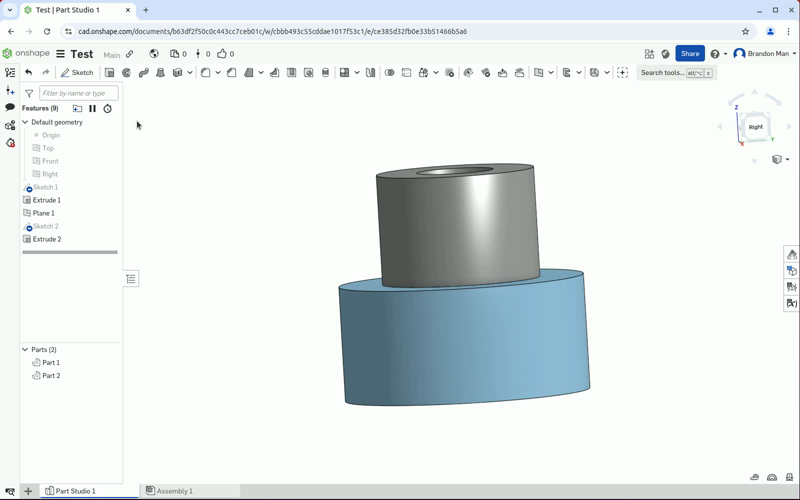
key(right, 3)
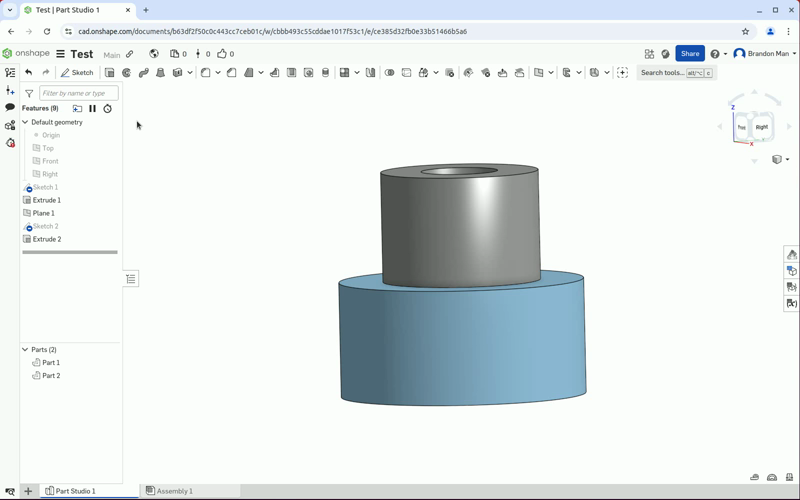
key(down, 3)
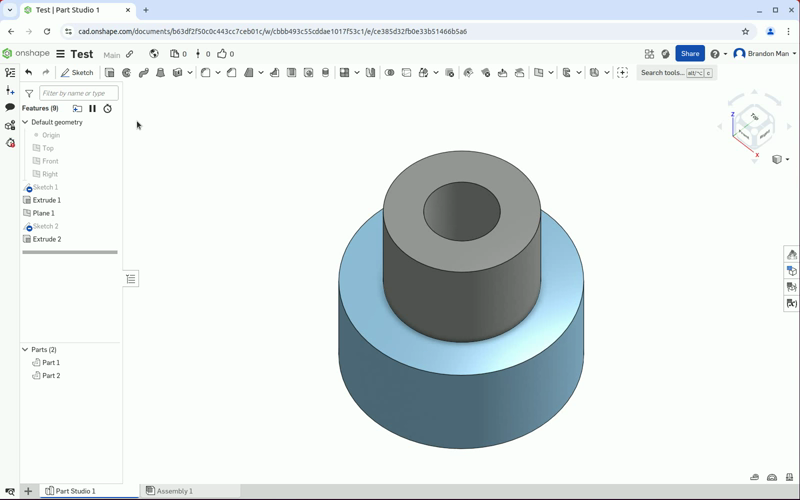
mouse_move(73, 189)
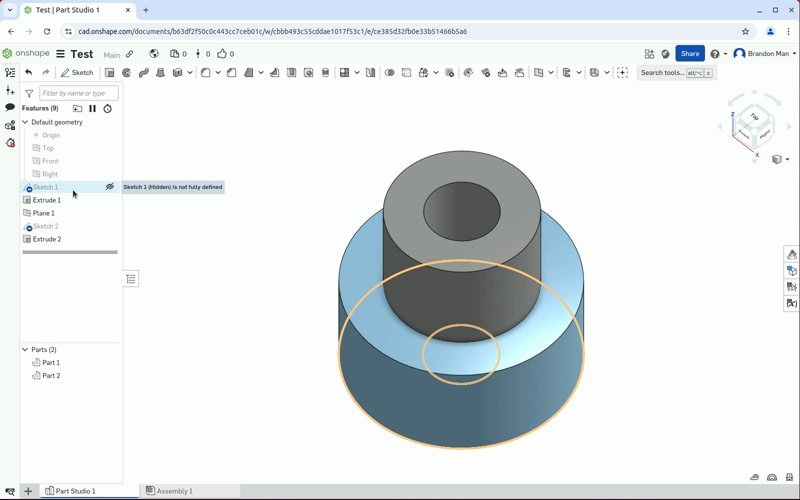
click(73, 189)